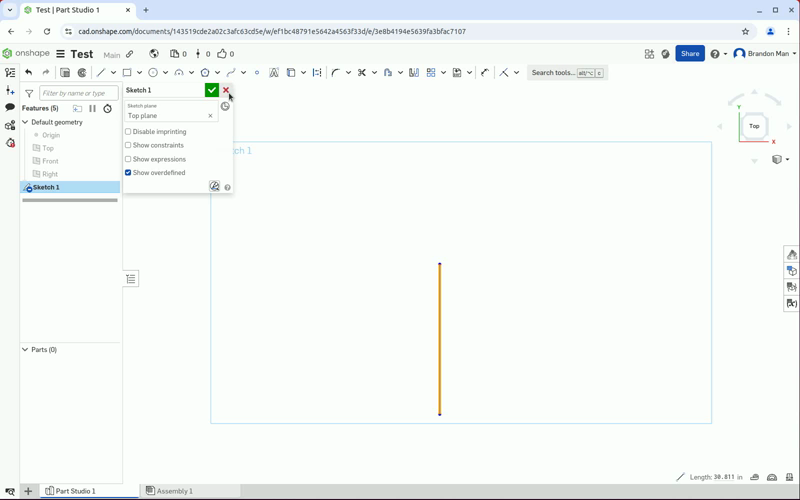
key(shift+h)
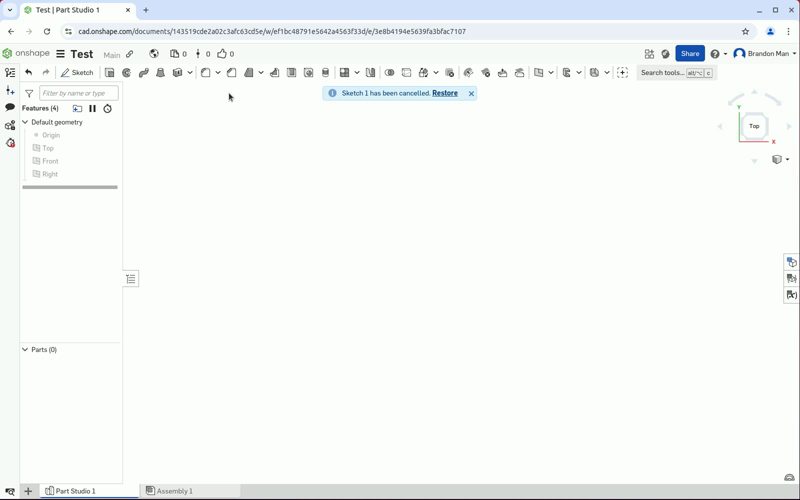
mouse_move(73, 352)
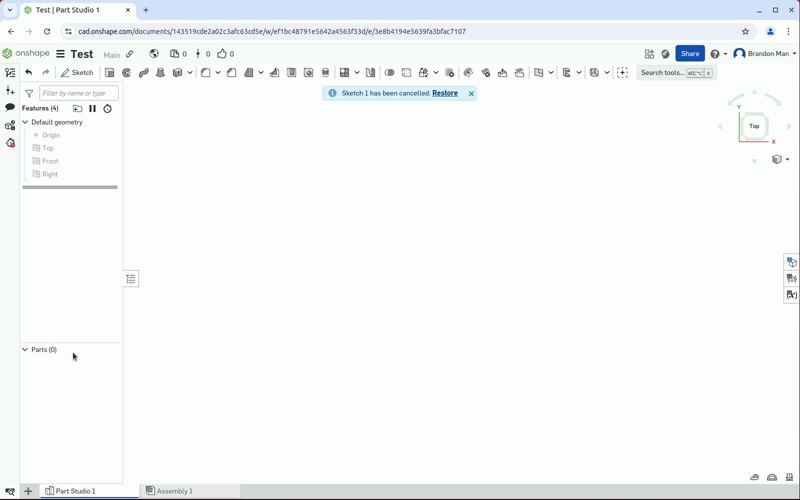
key(y)
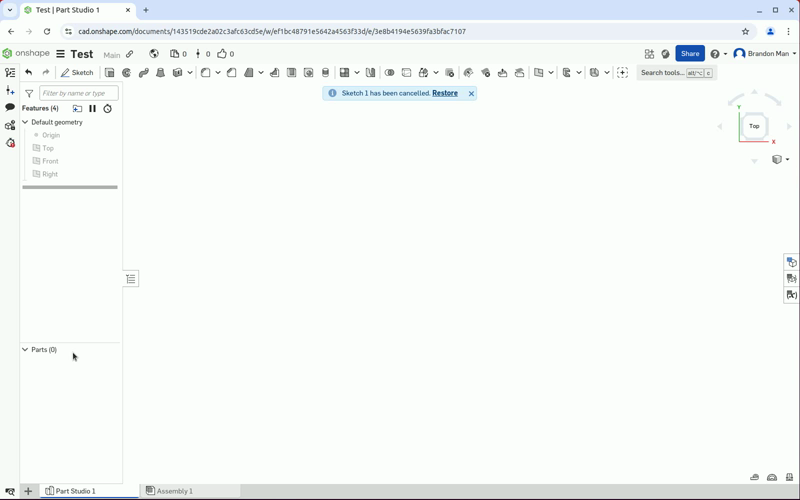
key(shift+p)
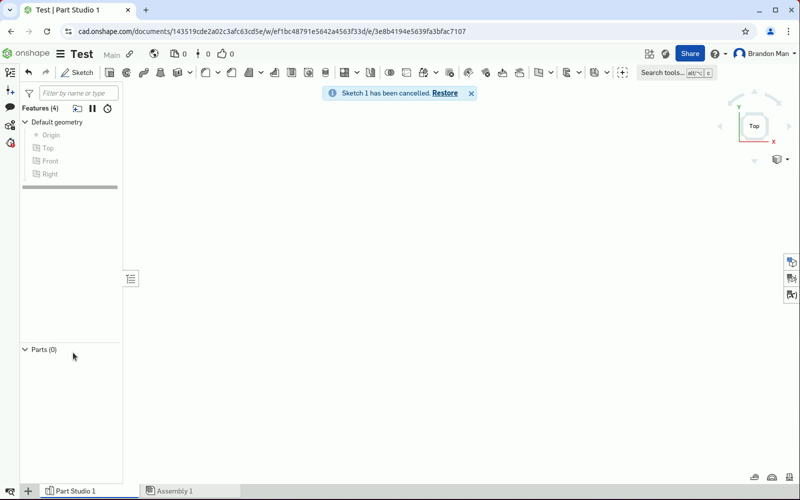
key(space)
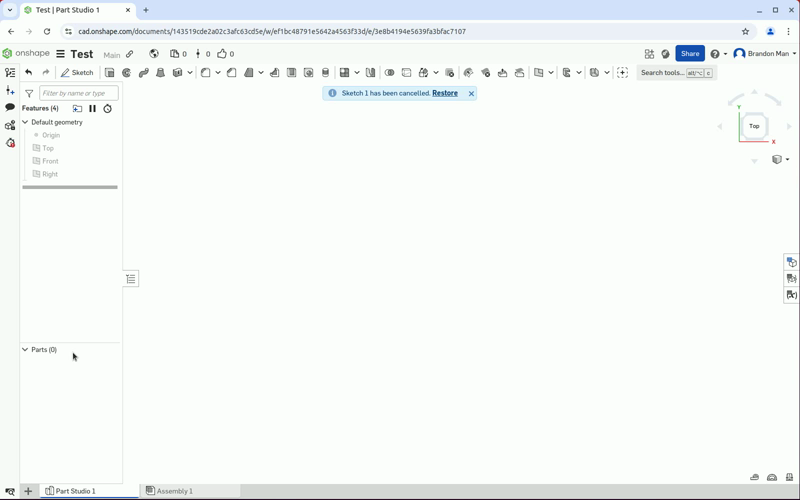
key_down(shift)
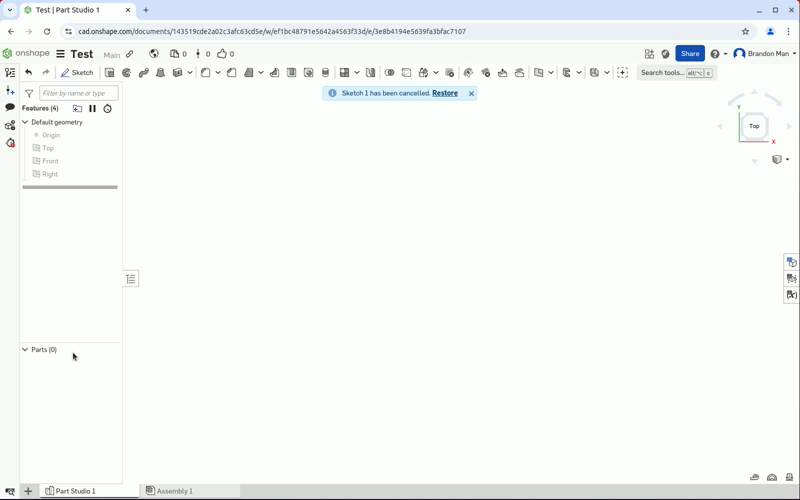
key(up)
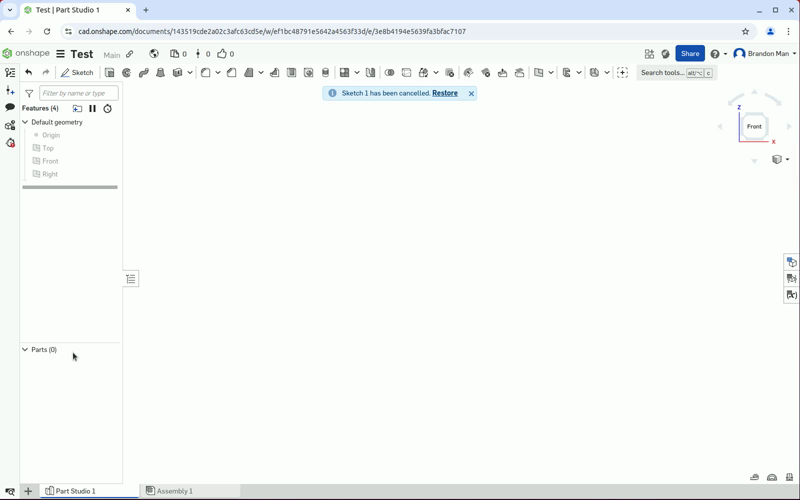
key_up(shift)
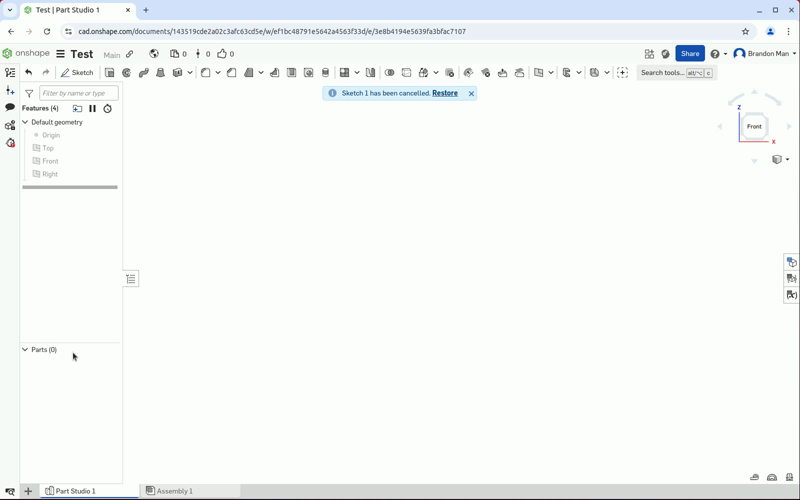
mouse_move(73, 352)
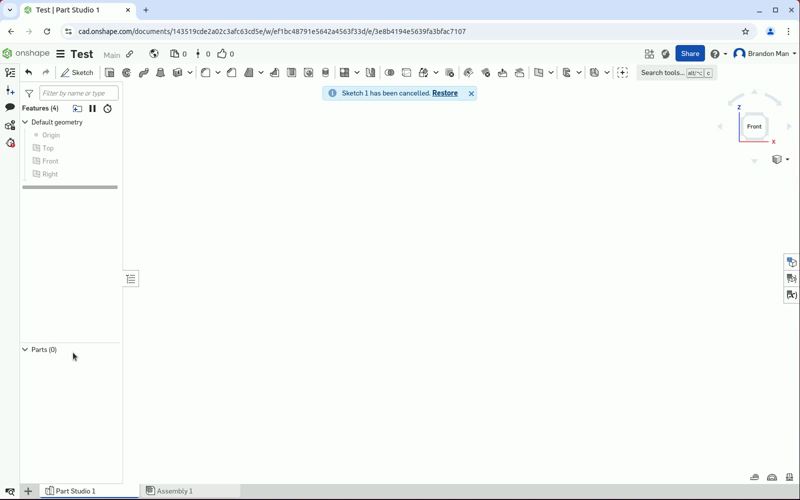
key(shift+y)
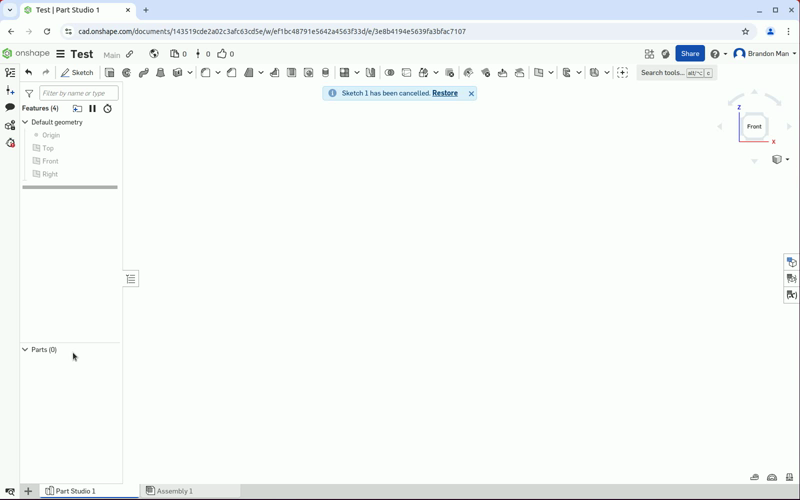
key(shift+s)
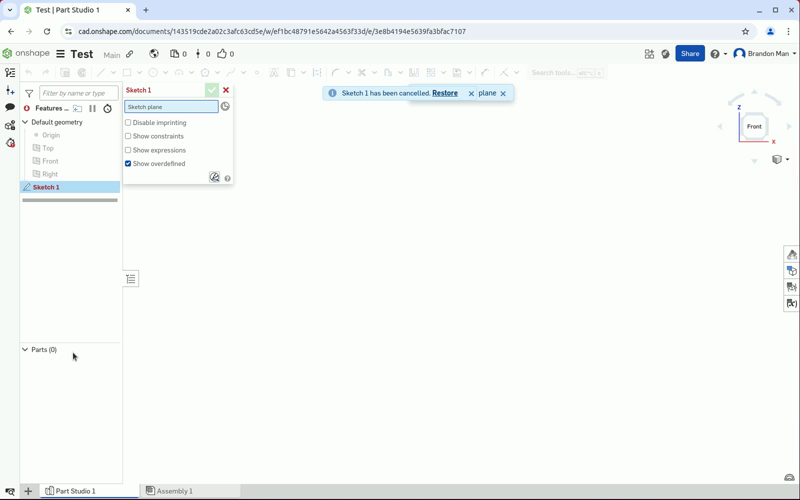
mouse_move(73, 163)
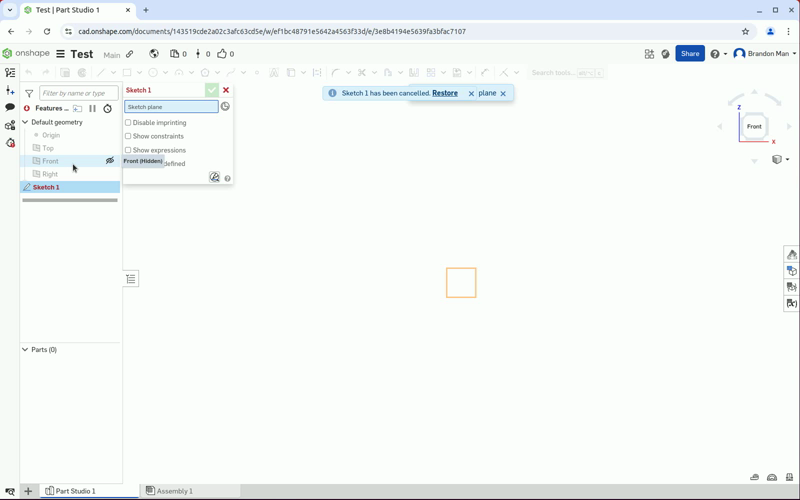
click(73, 163)
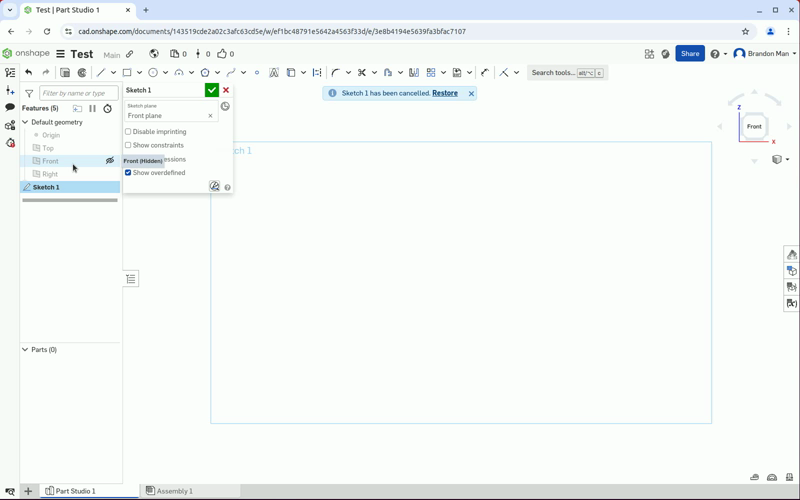
mouse_move(73, 352)
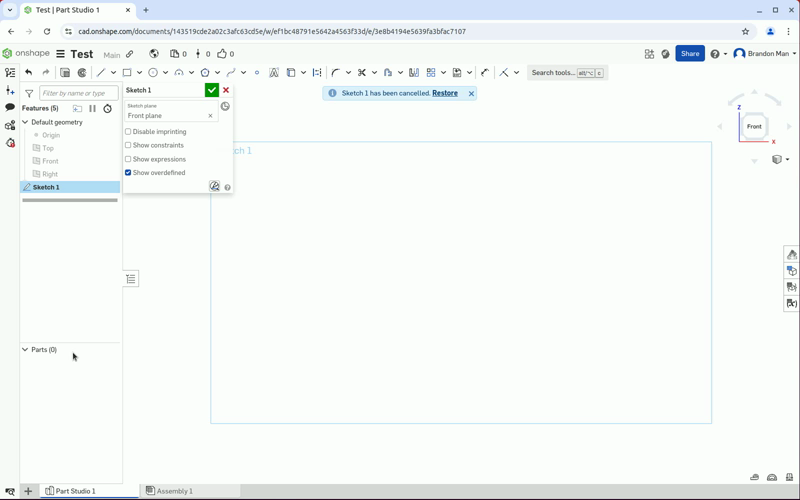
key(y)
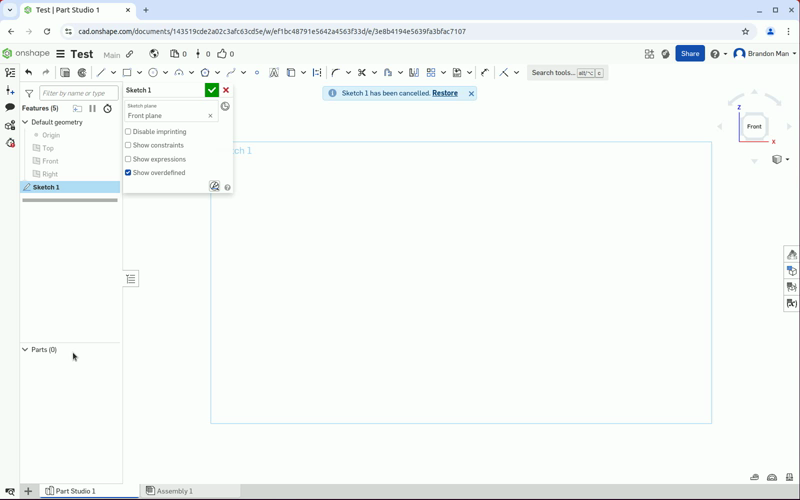
key(l)
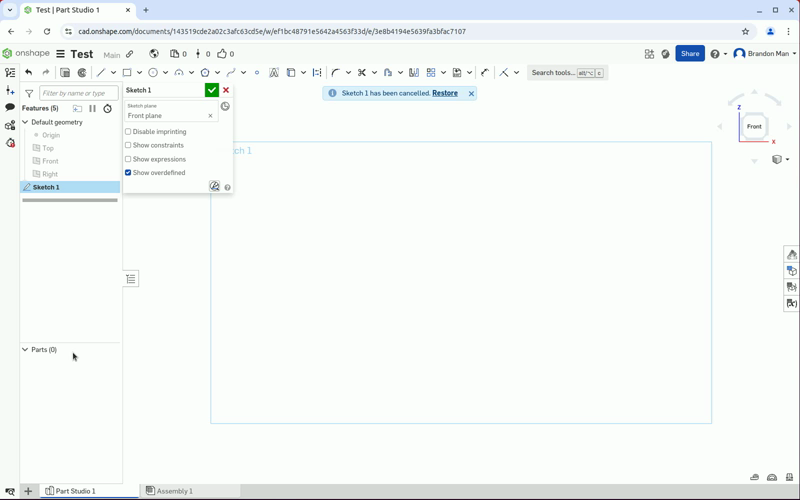
key_down(shift)
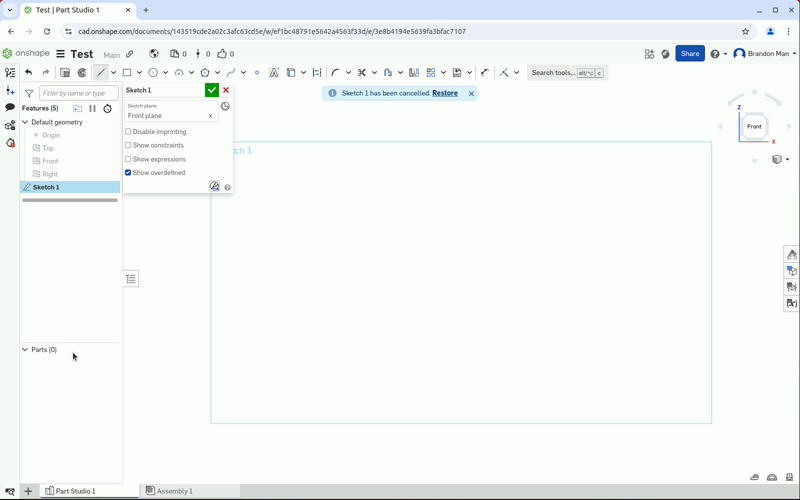
mouse_move(368, 340)
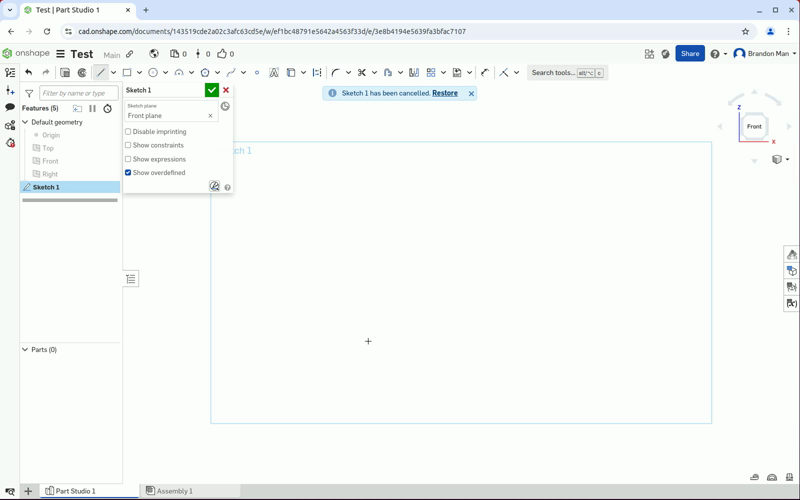
click(368, 340)
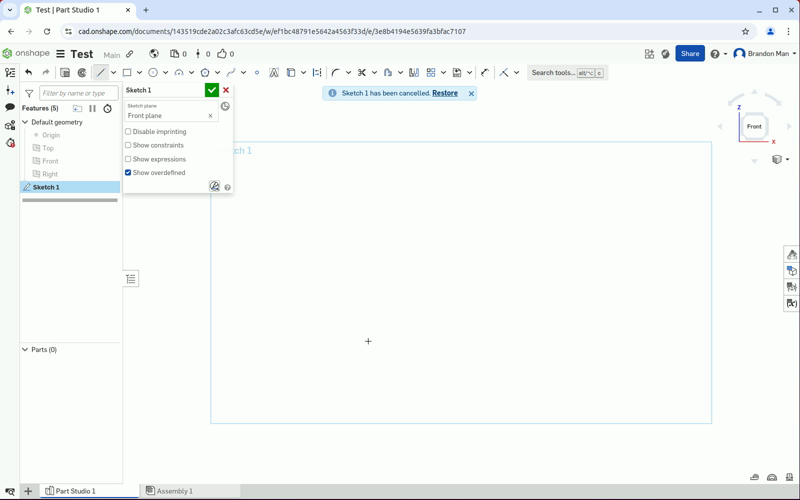
key_up(shift)
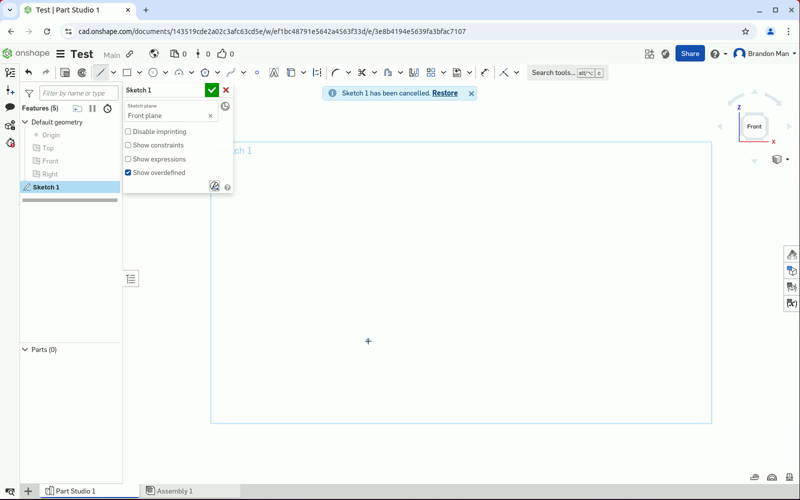
key_down(shift)
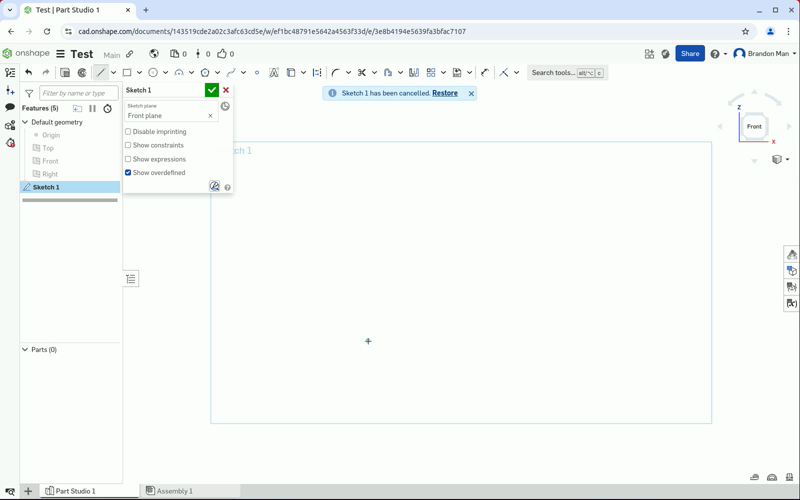
mouse_move(555, 340)
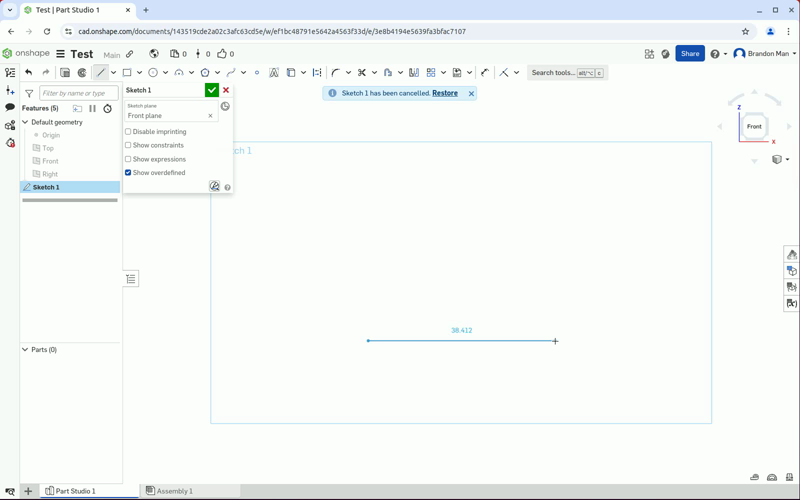
click(555, 340)
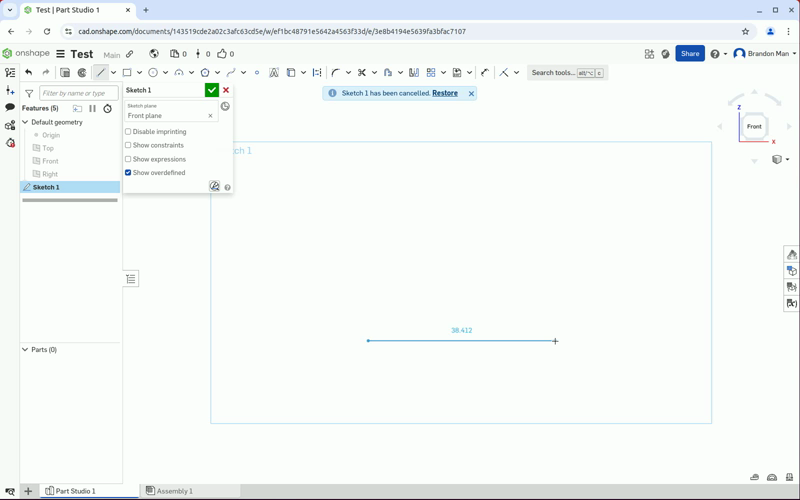
key_up(shift)
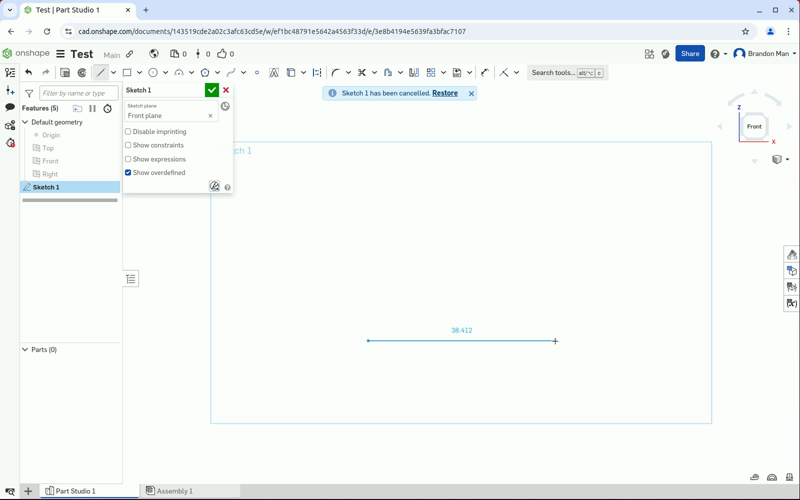
key_down(shift)
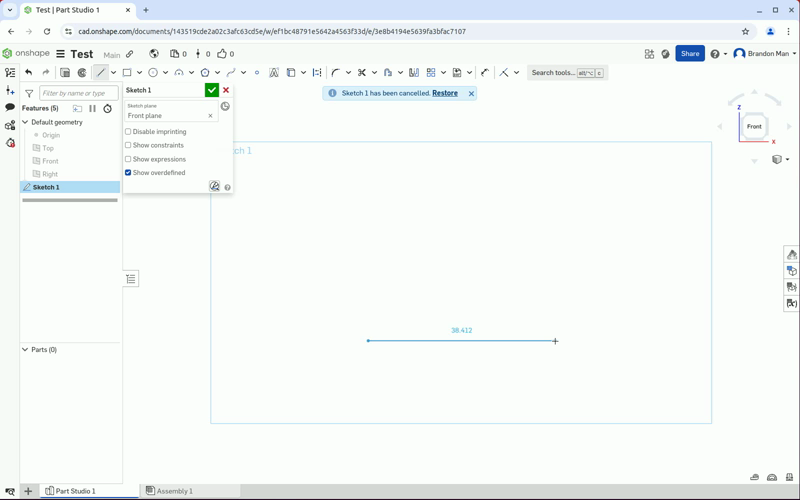
mouse_move(555, 265)
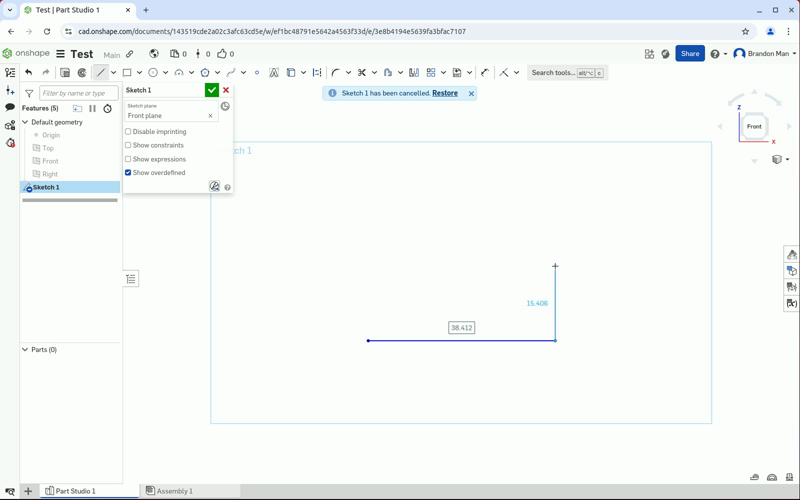
click(555, 265)
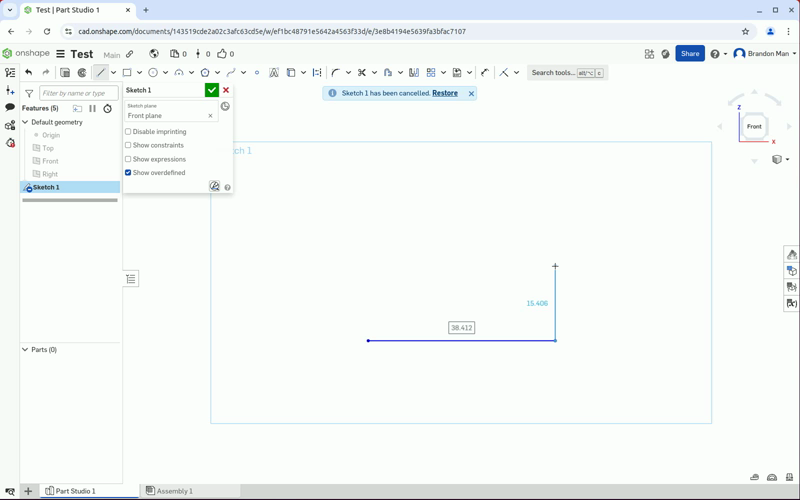
key_up(shift)
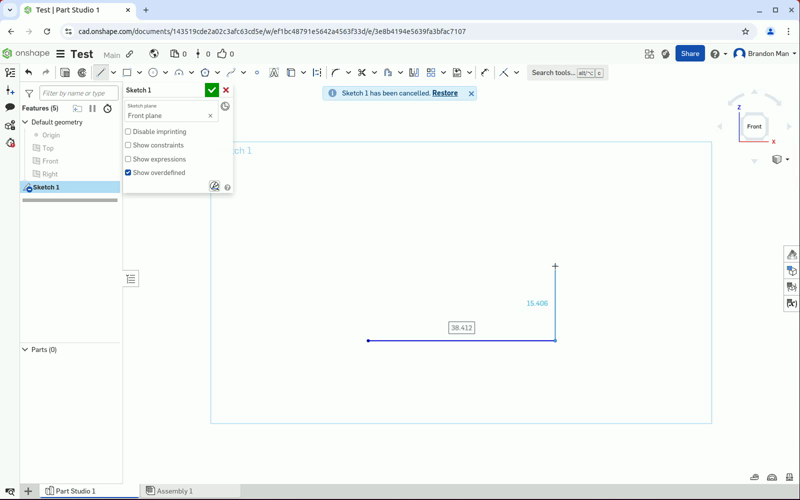
key_down(shift)
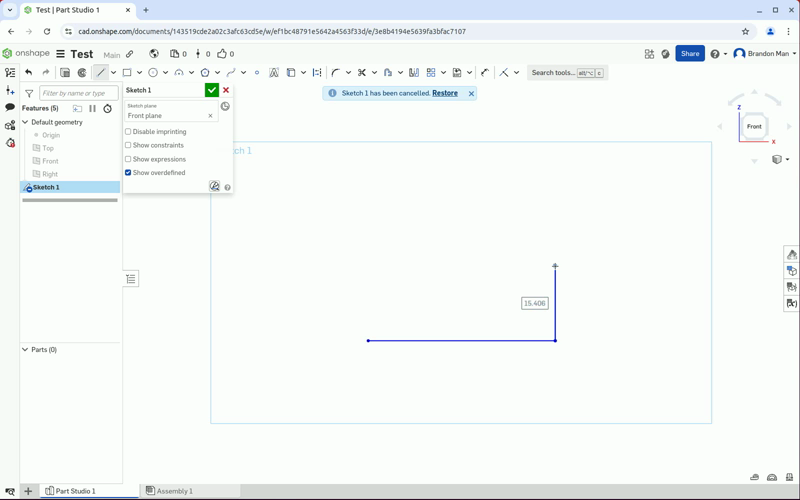
mouse_move(462, 265)
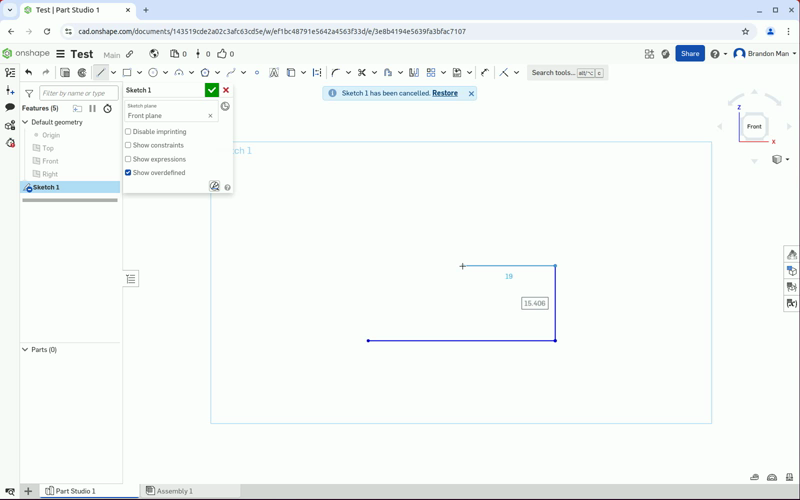
click(462, 265)
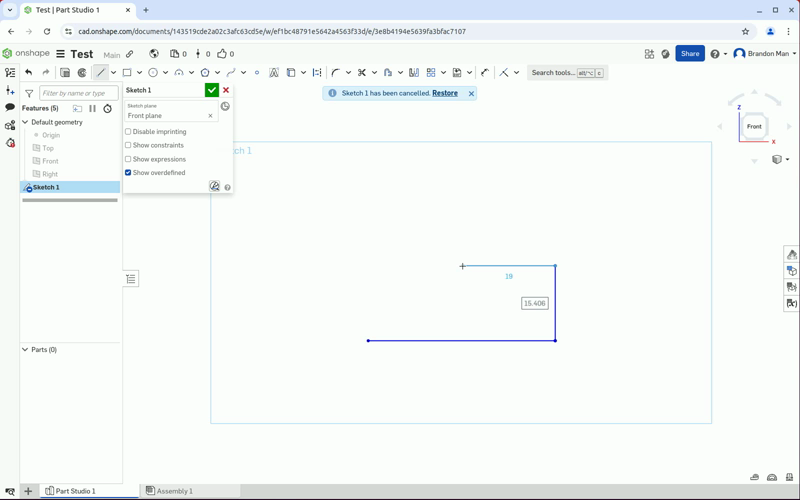
key_up(shift)
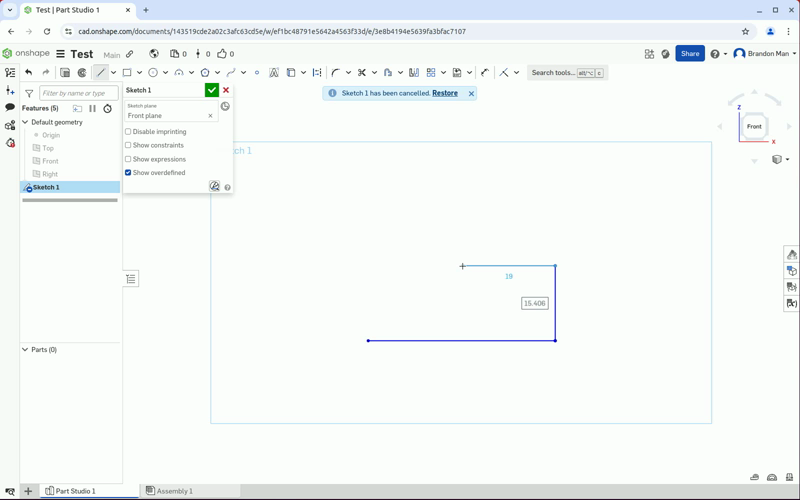
key_down(shift)
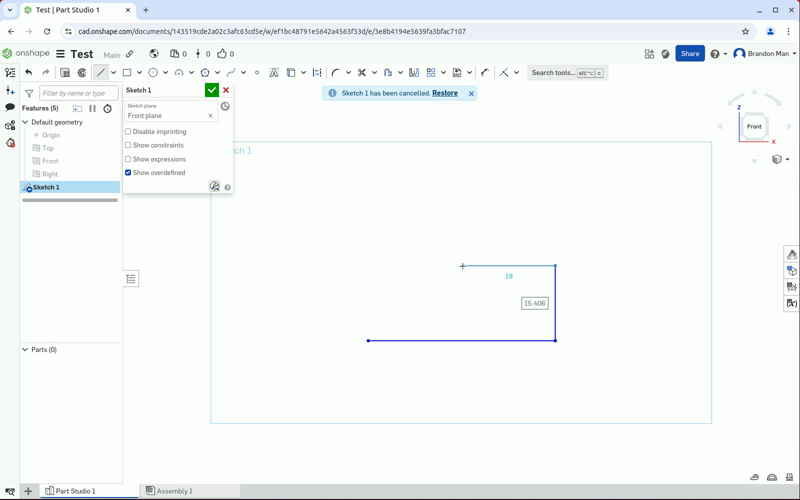
mouse_move(492, 265)
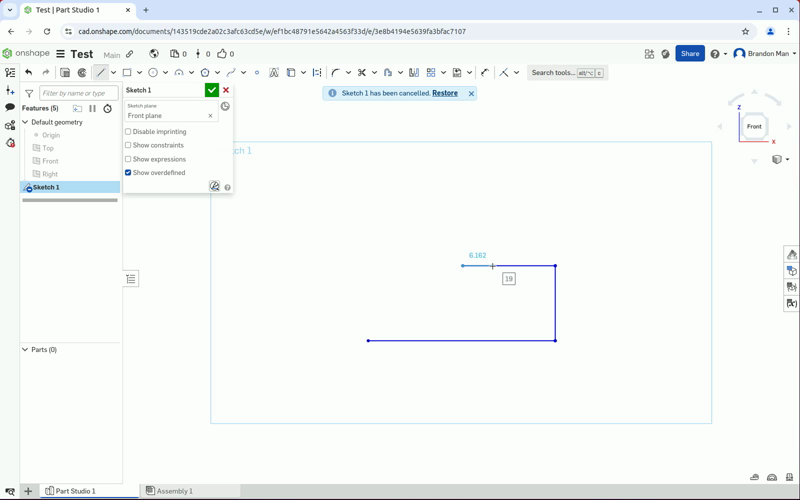
mouse_move(462, 210)
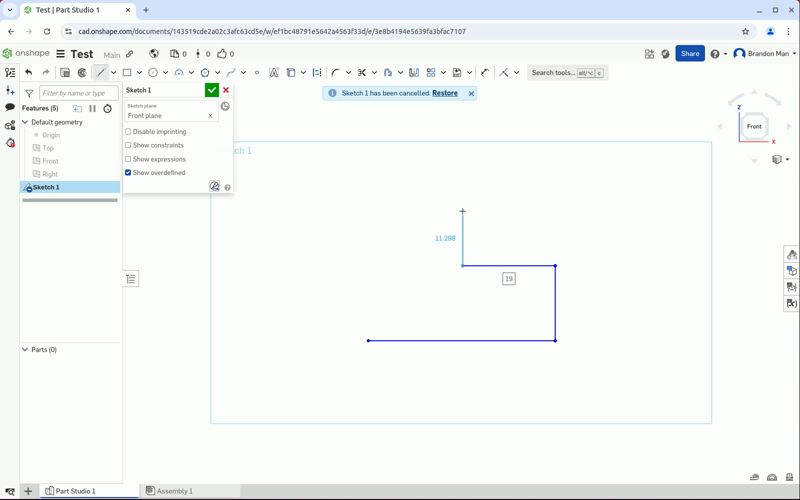
click(462, 210)
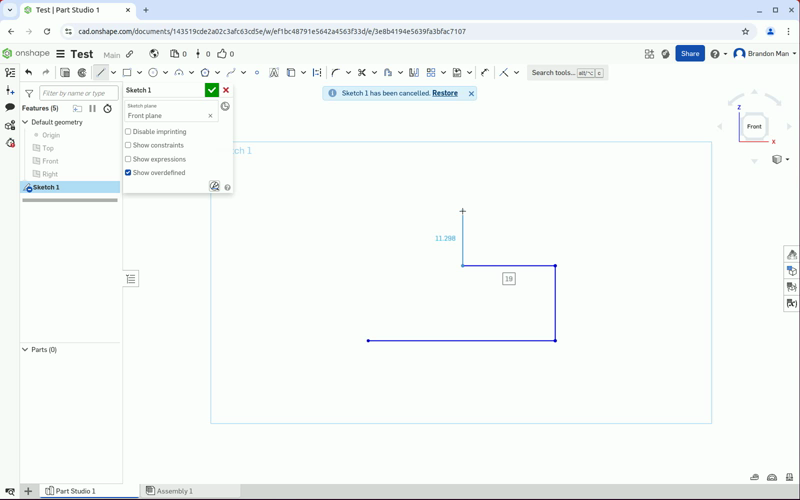
key_up(shift)
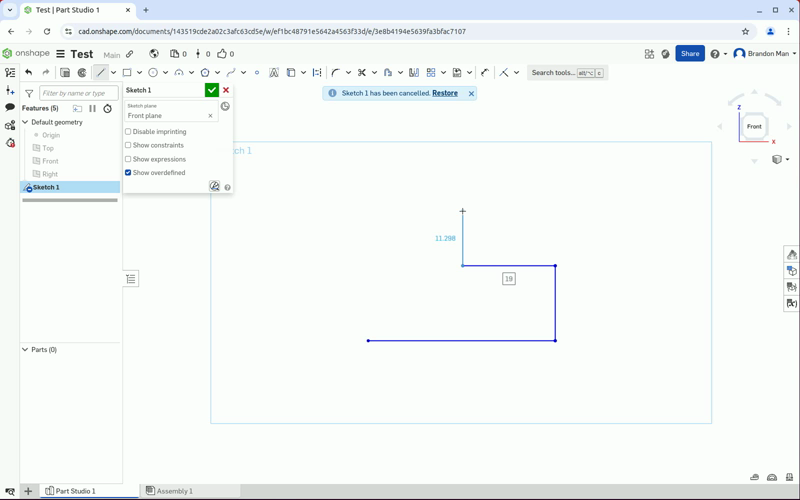
key_down(shift)
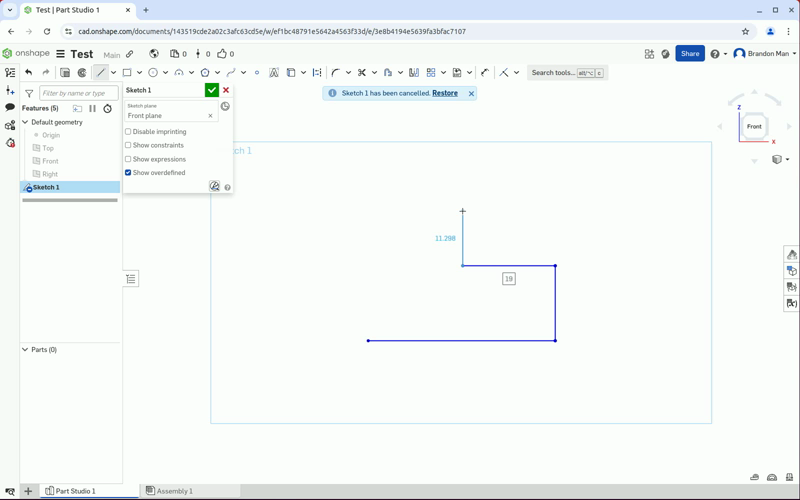
mouse_move(368, 210)
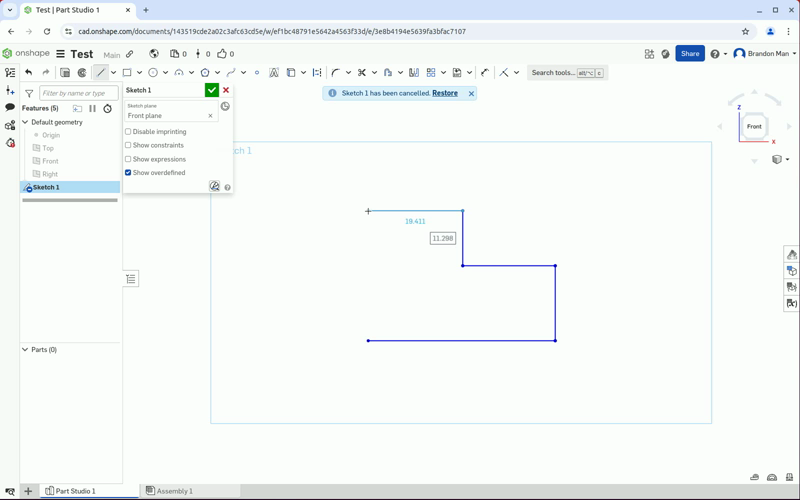
click(368, 210)
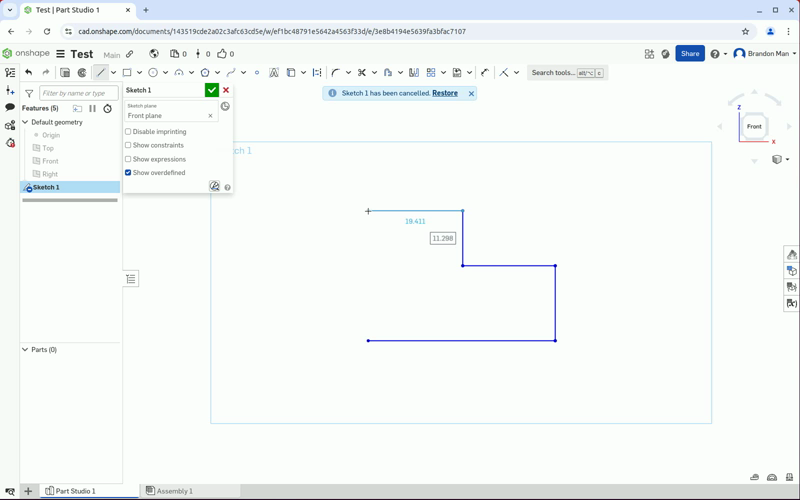
key_up(shift)
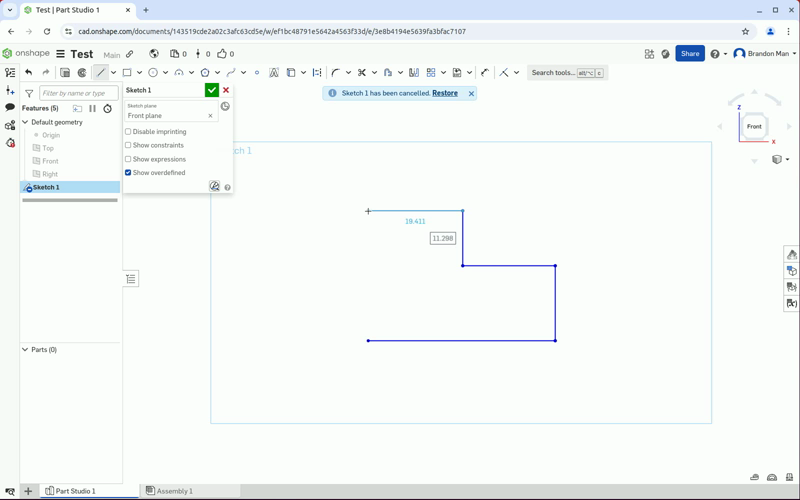
key_down(shift)
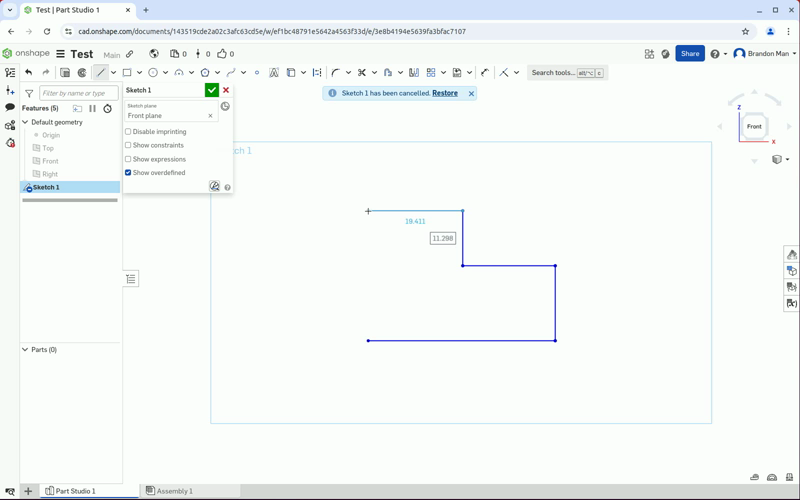
mouse_move(368, 340)
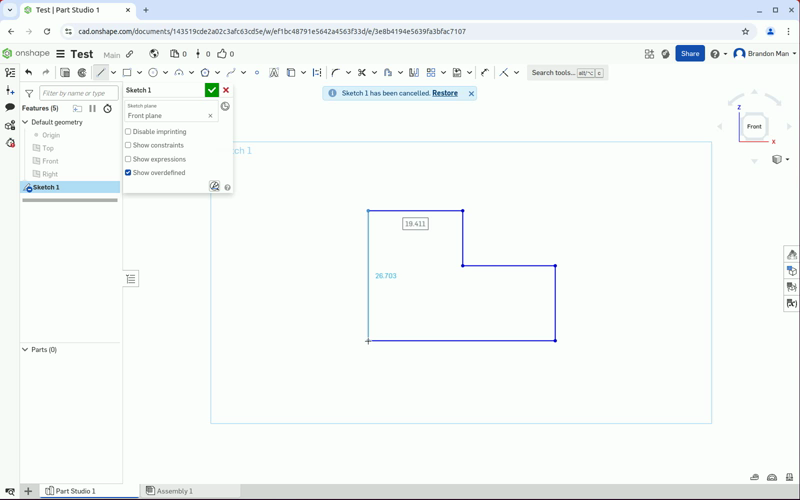
key_up(shift)
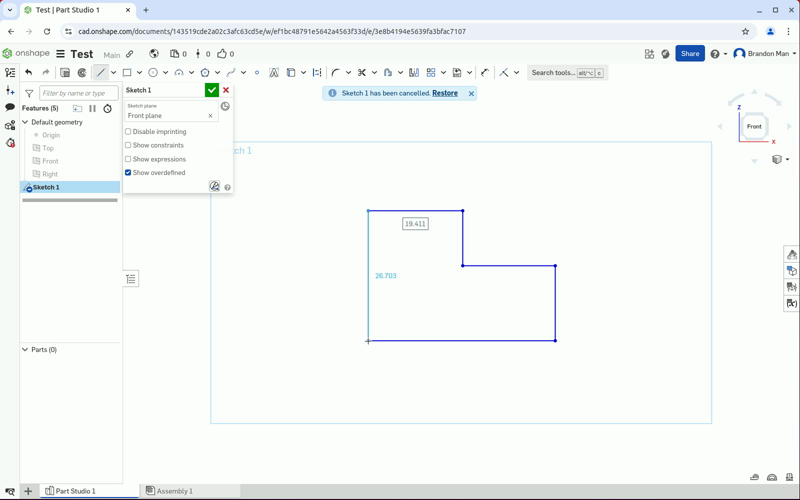
click(368, 340)
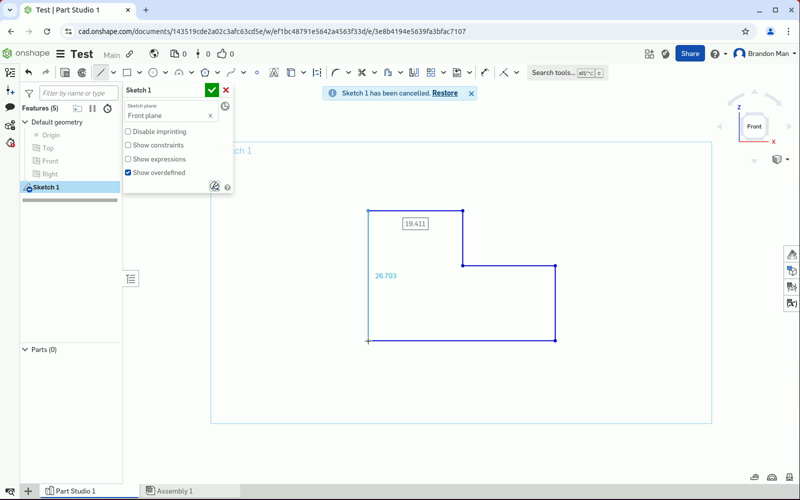
key(esc)
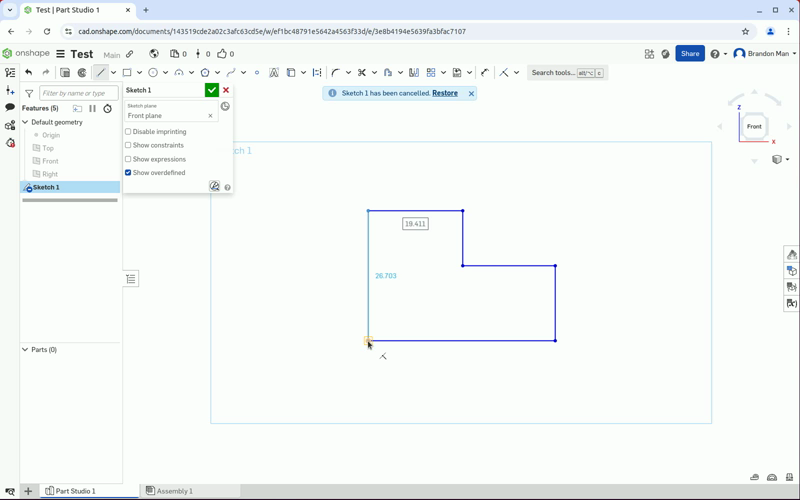
mouse_move(386, 324)
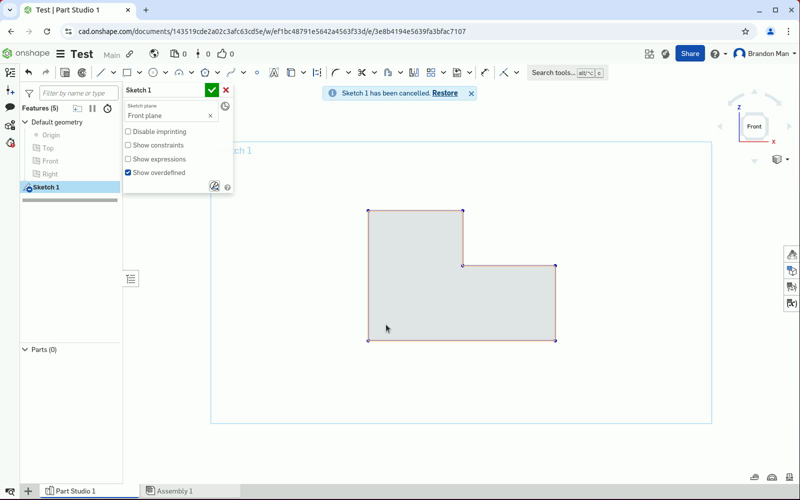
click(386, 324)
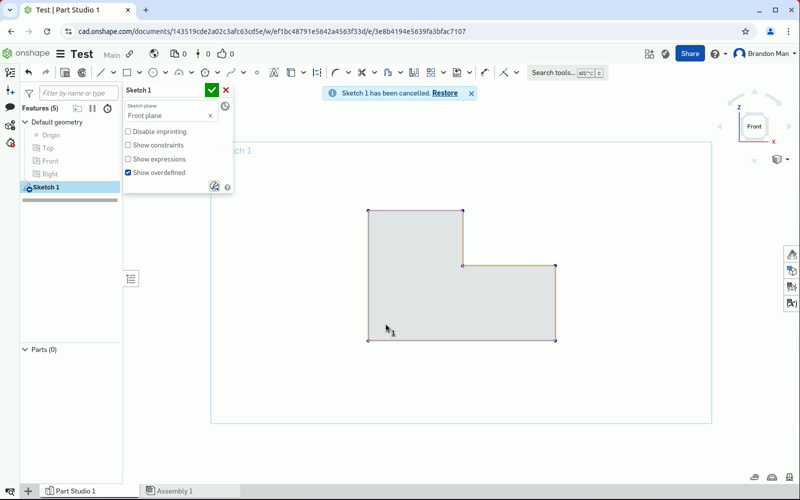
mouse_move(73, 352)
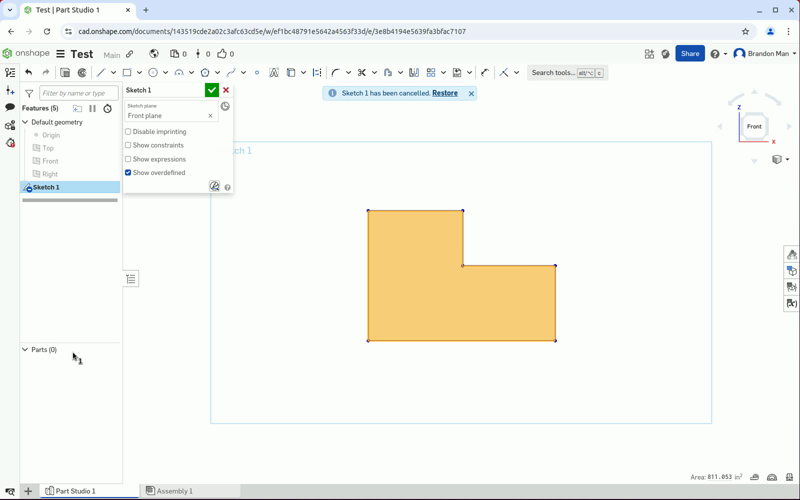
key(shift+y)
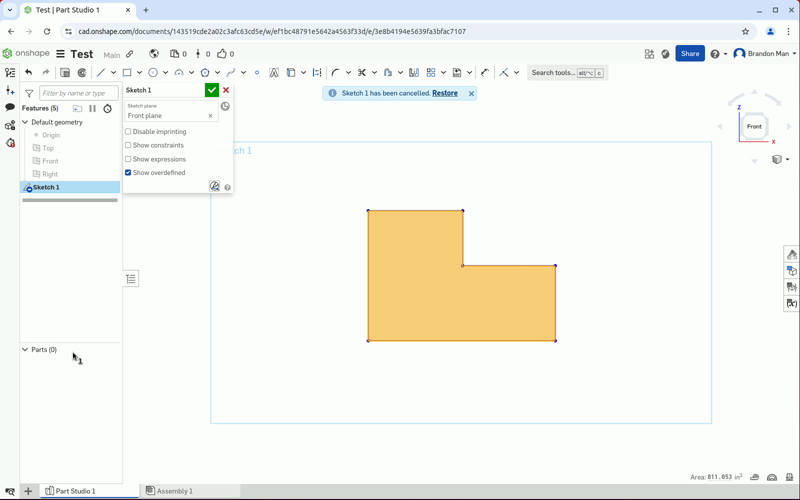
key(shift+e)
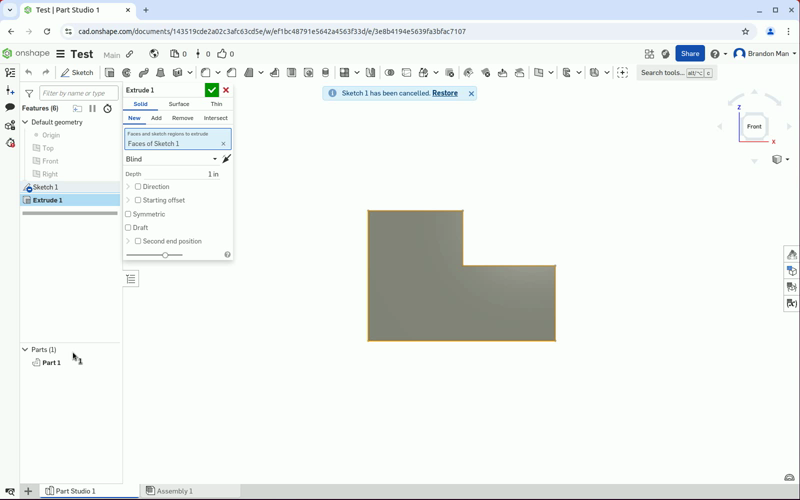
mouse_move(143, 106)
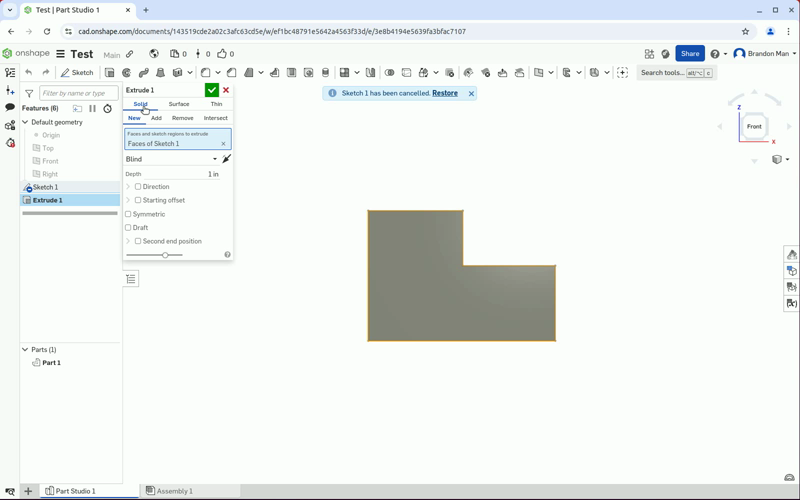
click(143, 106)
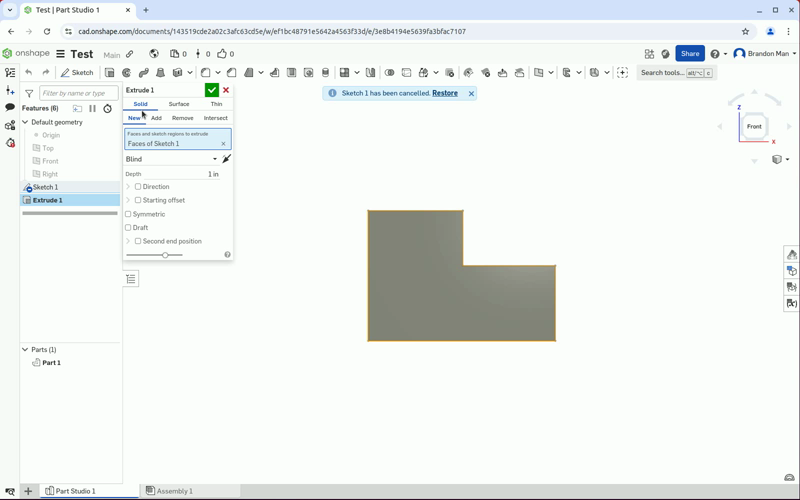
mouse_move(137, 120)
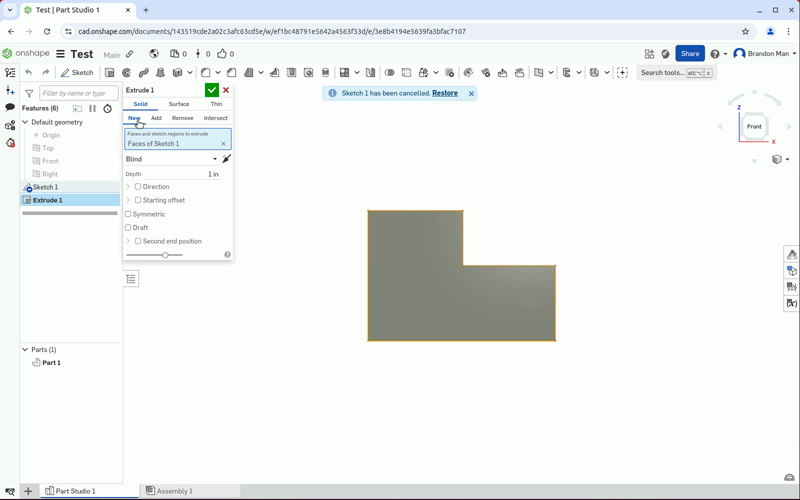
click(137, 120)
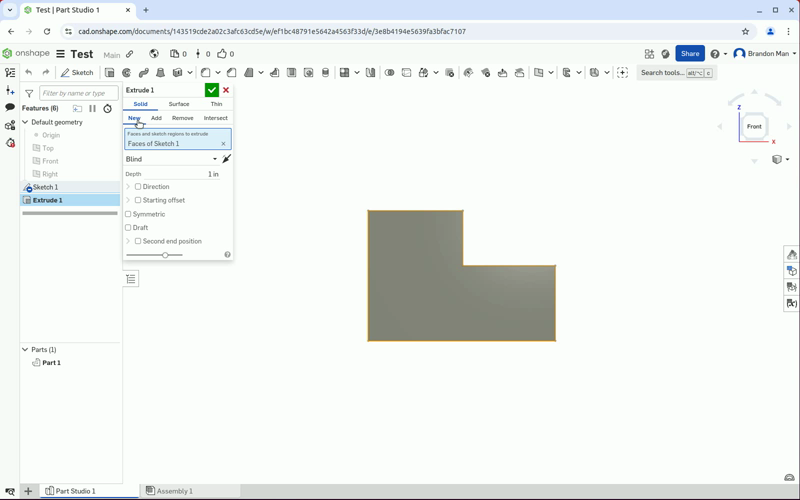
key(tab, 4)
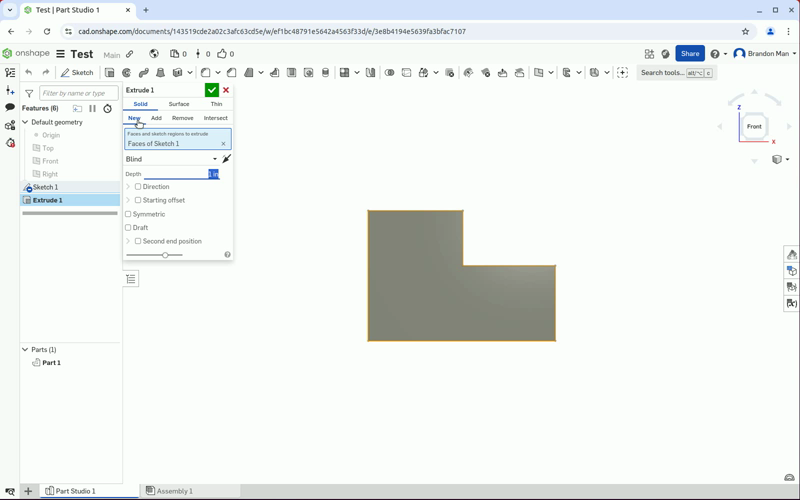
text(23.108)
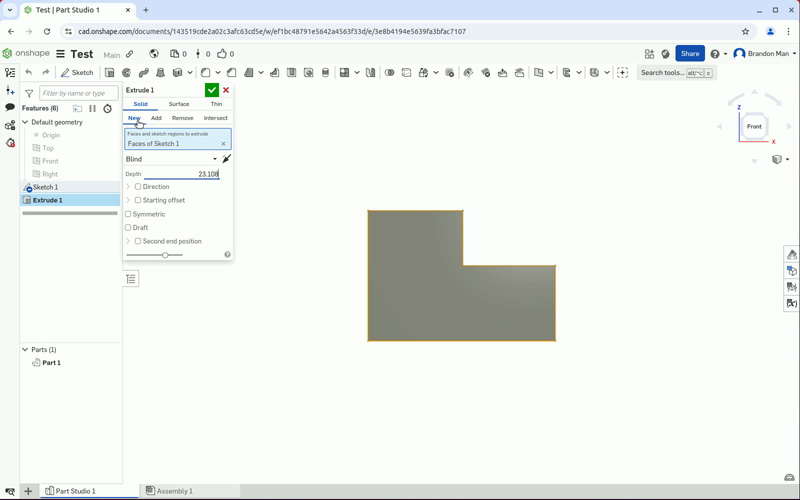
key(enter)
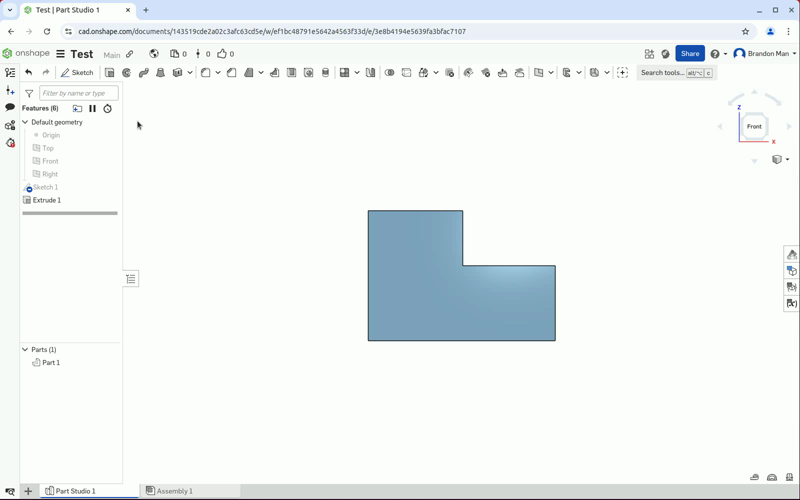
key(shift+h)
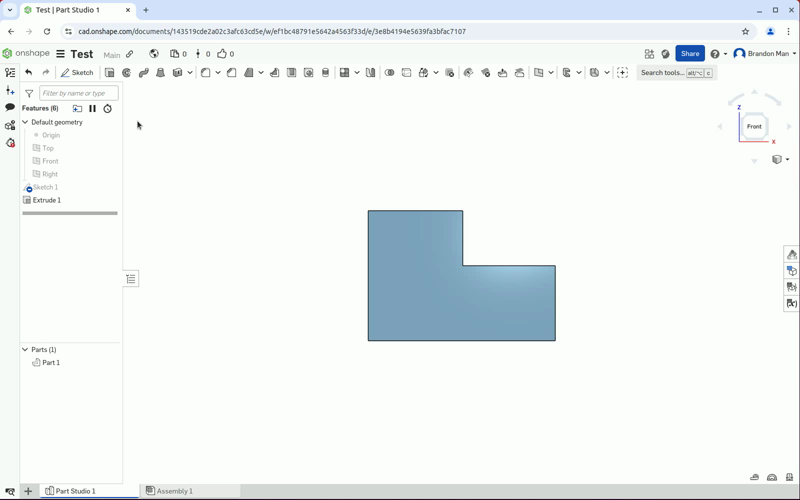
key(shift+h)
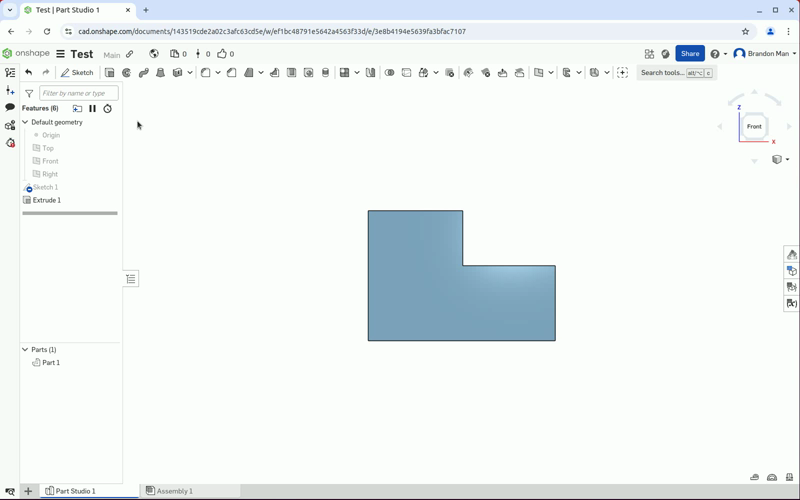
mouse_move(73, 189)
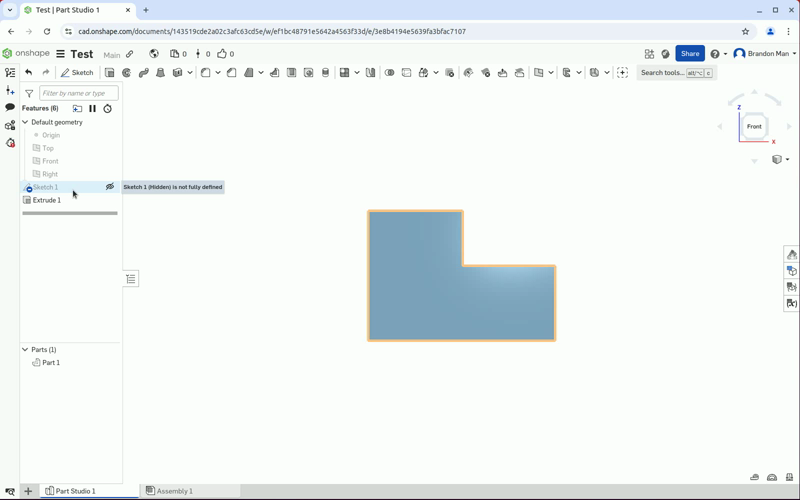
click(73, 189)
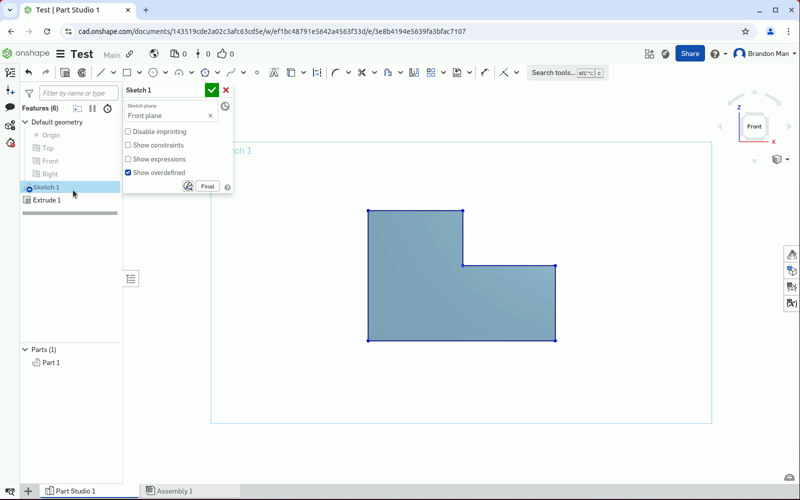
mouse_move(229, 92)
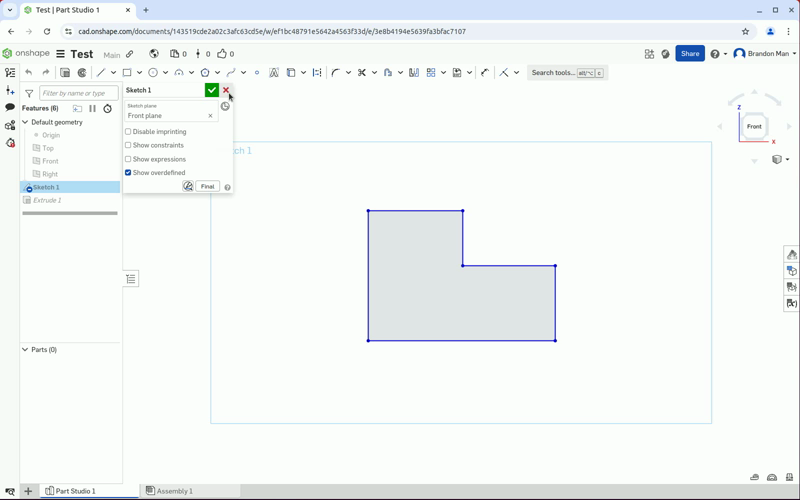
click(229, 92)
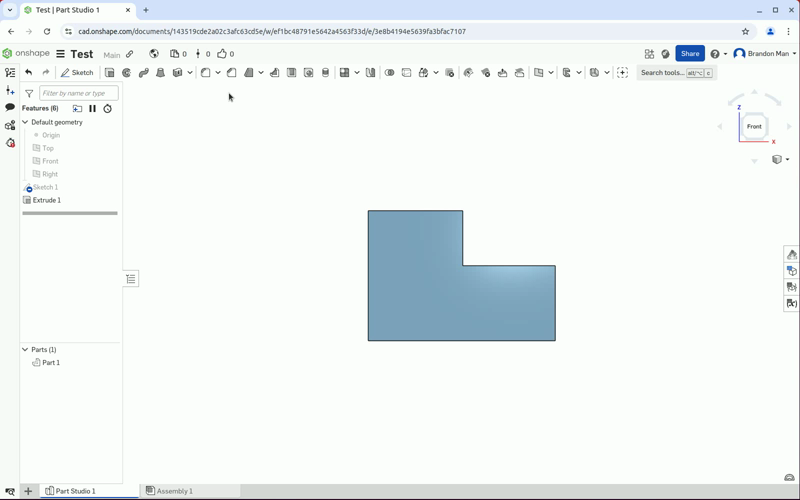
mouse_move(73, 352)
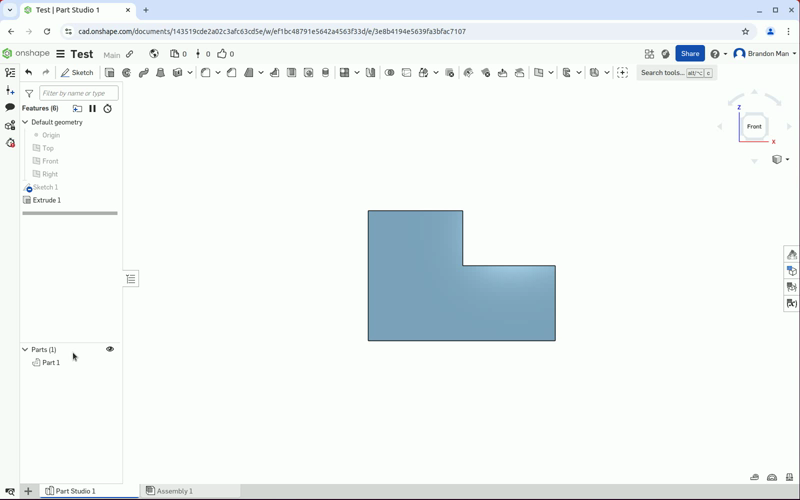
key(y)
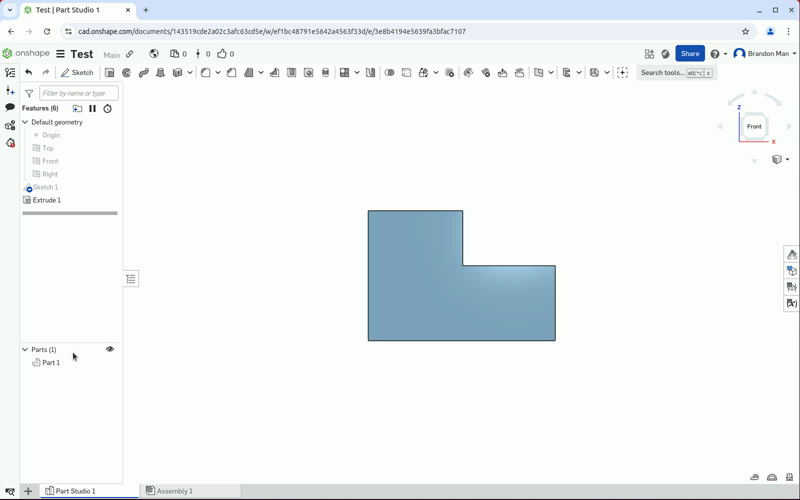
key(shift+p)
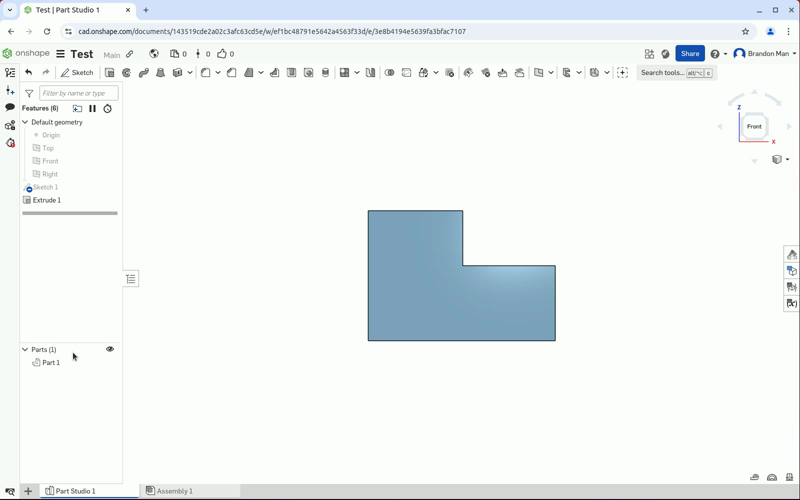
key(space)
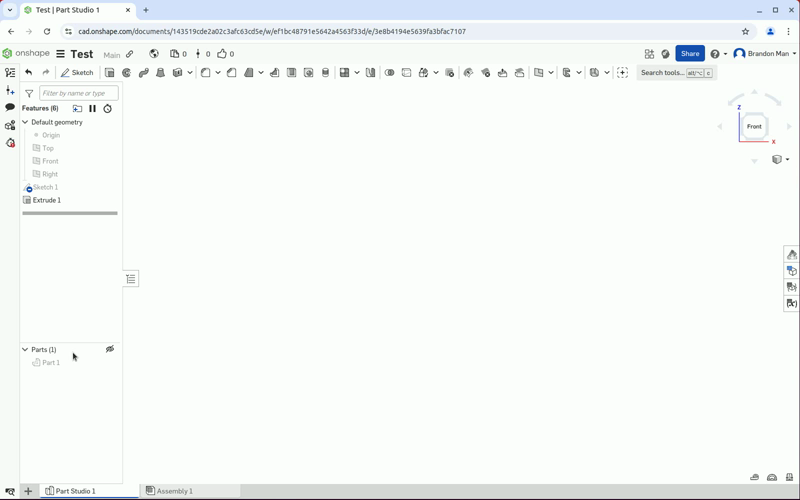
key_down(shift)
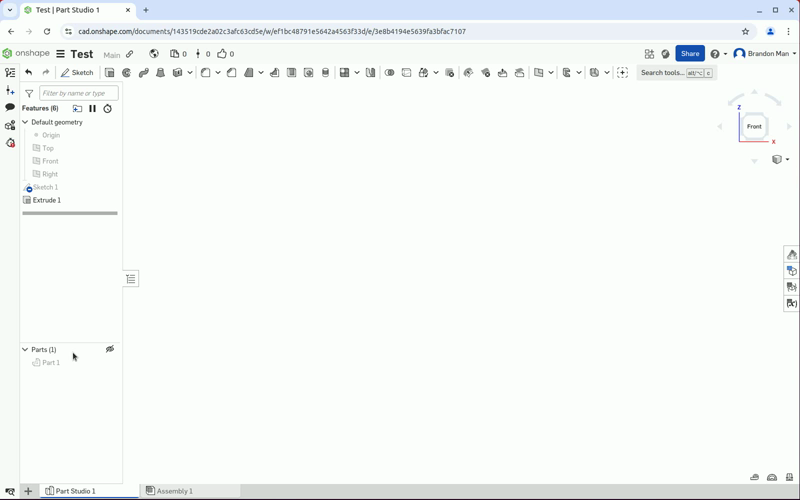
key(down)
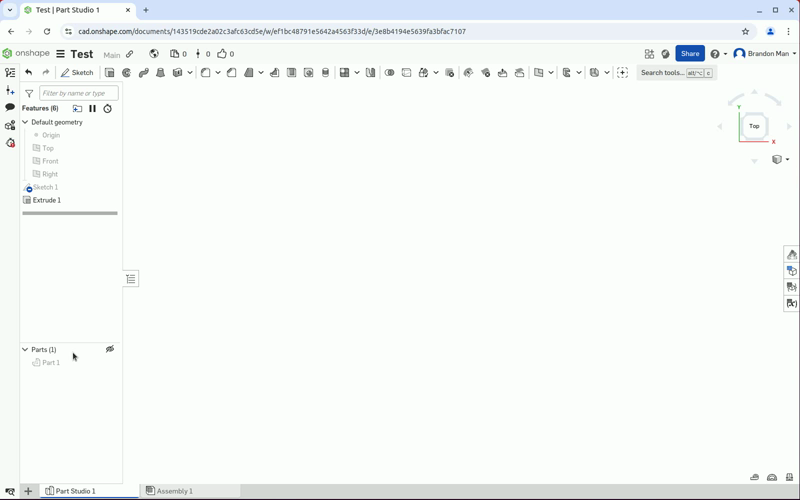
key_up(shift)
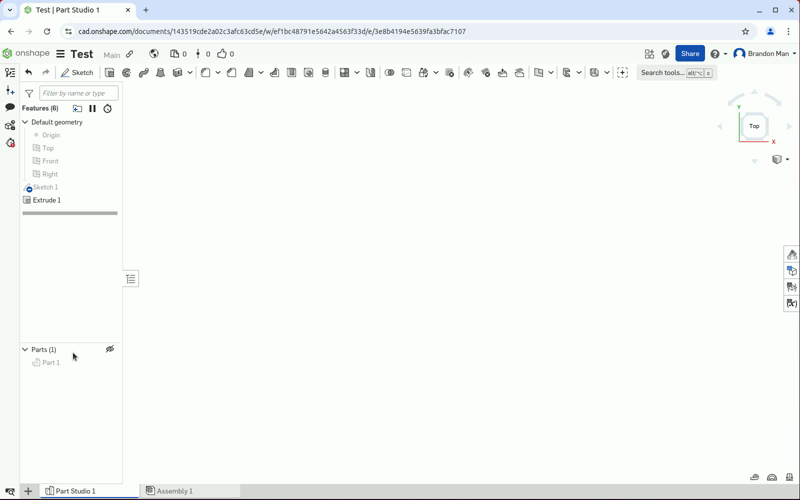
mouse_move(73, 352)
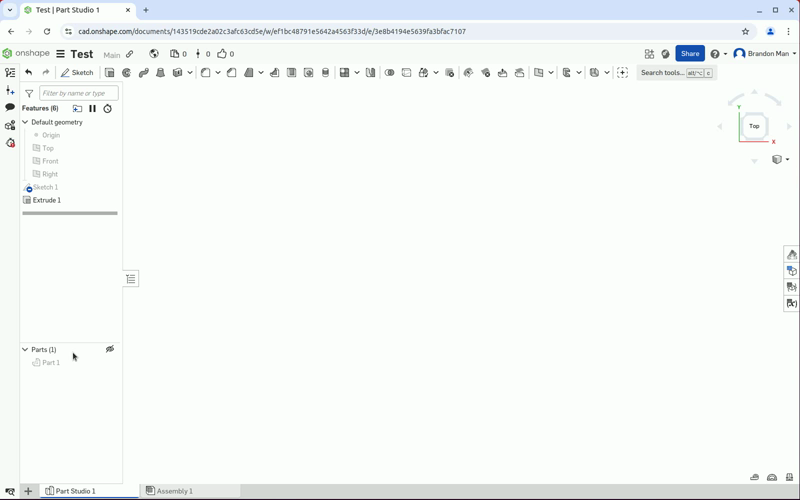
key(shift+y)
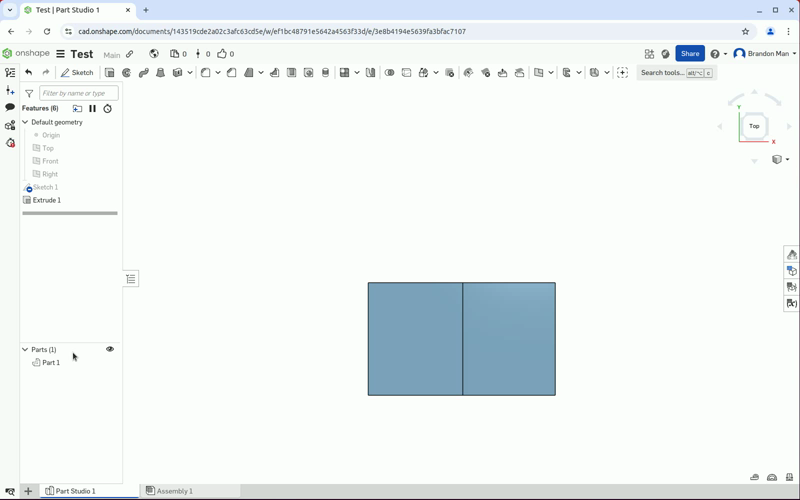
mouse_move(541, 75)
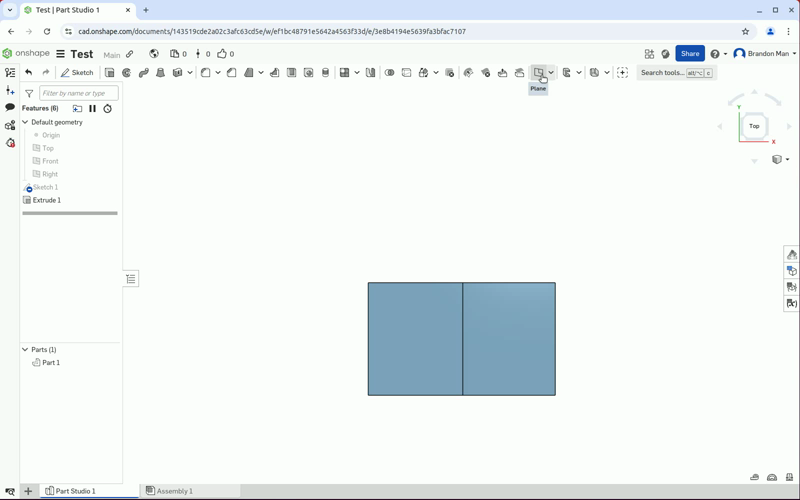
click(541, 75)
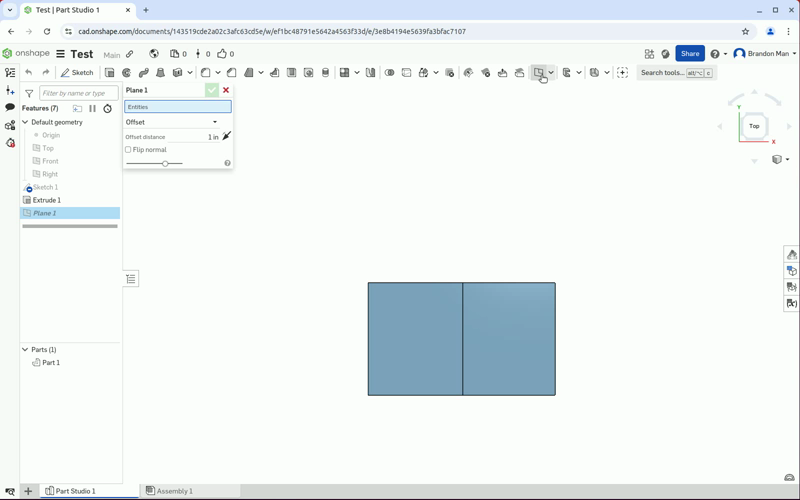
mouse_move(73, 150)
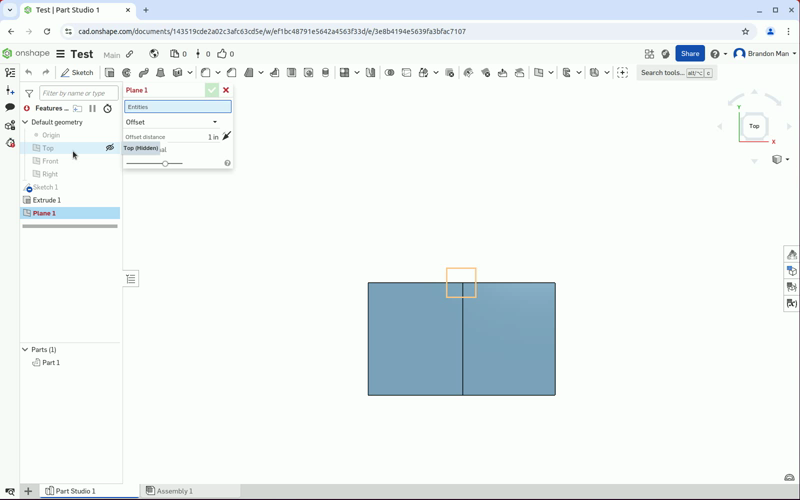
click(73, 150)
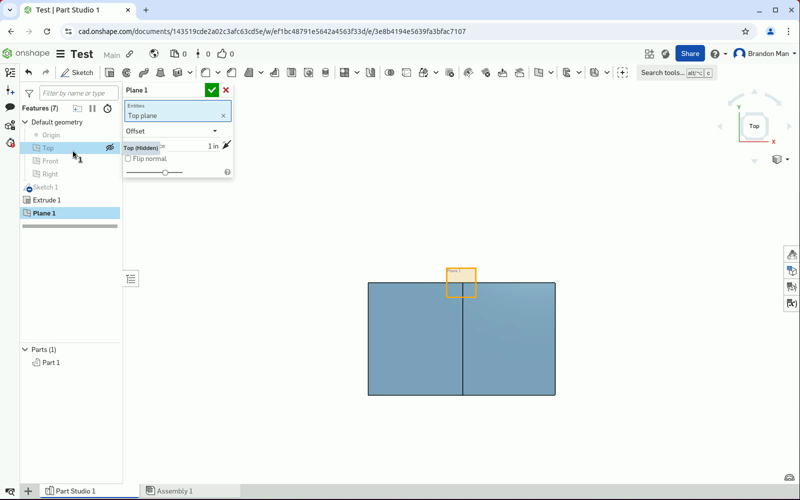
key(tab, 2)
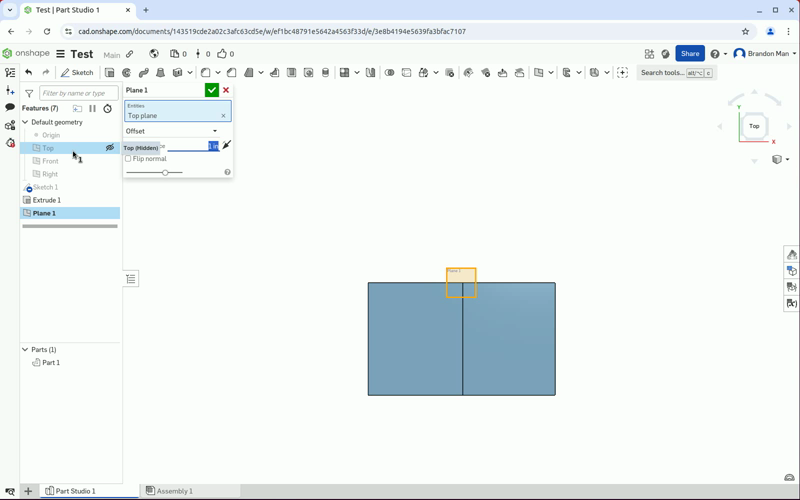
text(3.605)
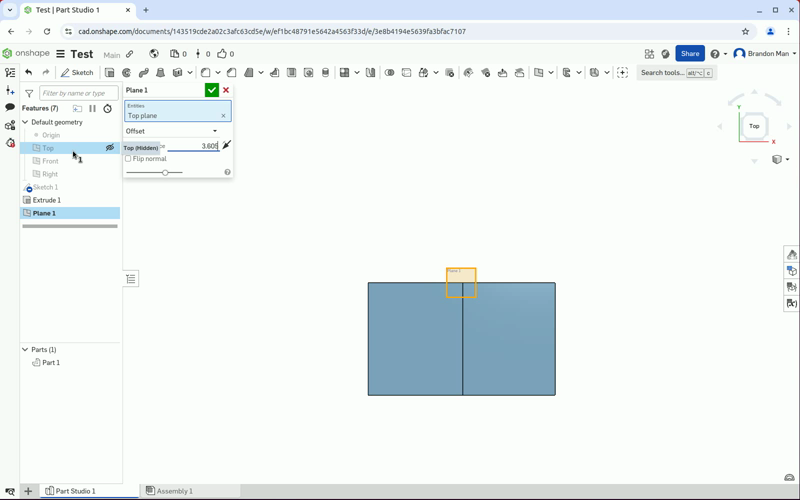
key(enter, 2)
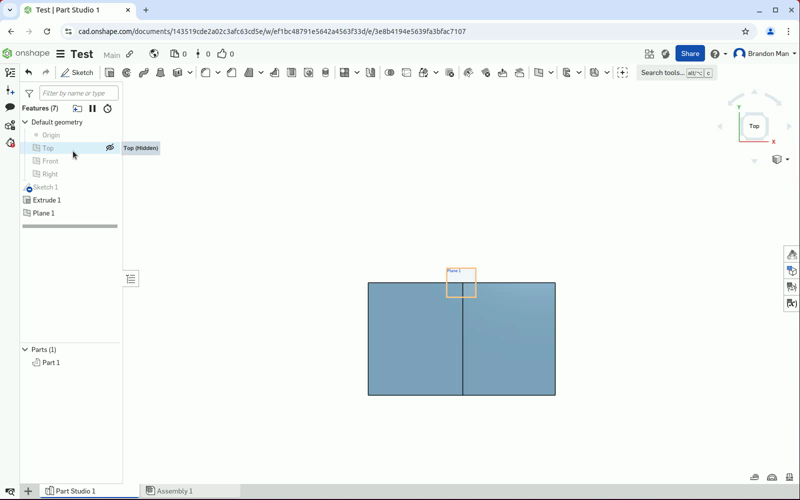
key(shift+s)
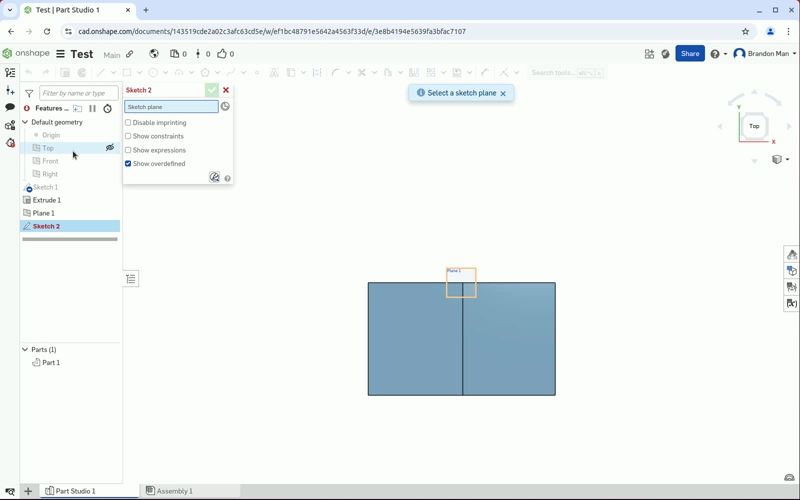
mouse_move(73, 215)
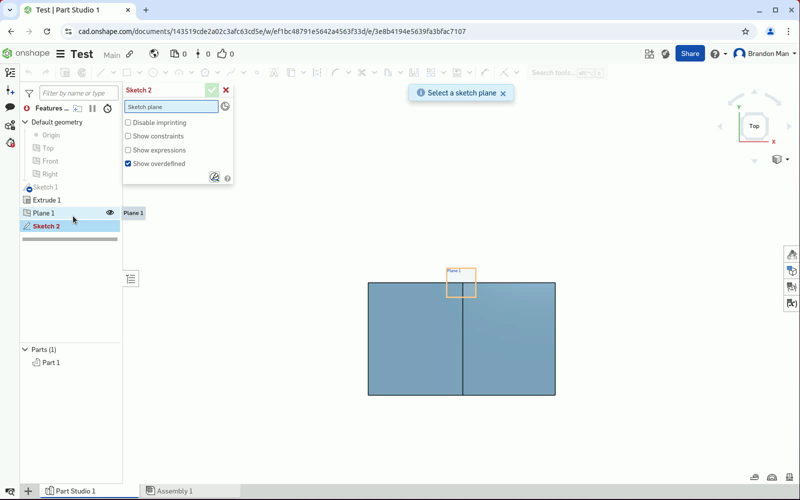
click(73, 215)
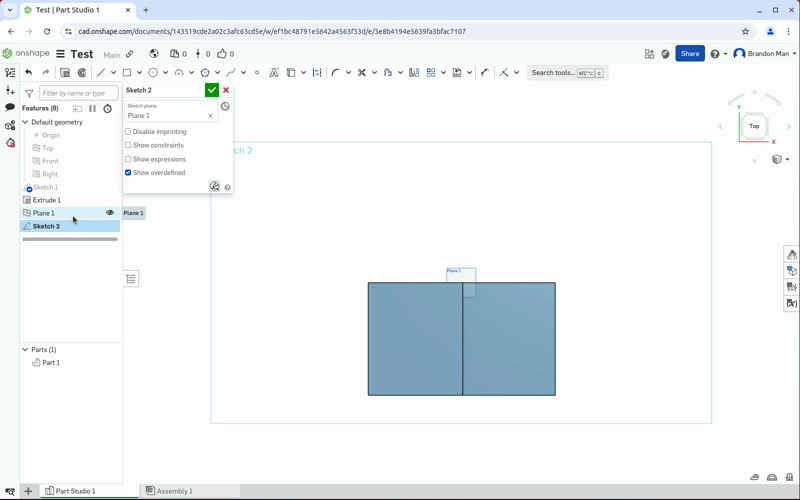
mouse_move(73, 352)
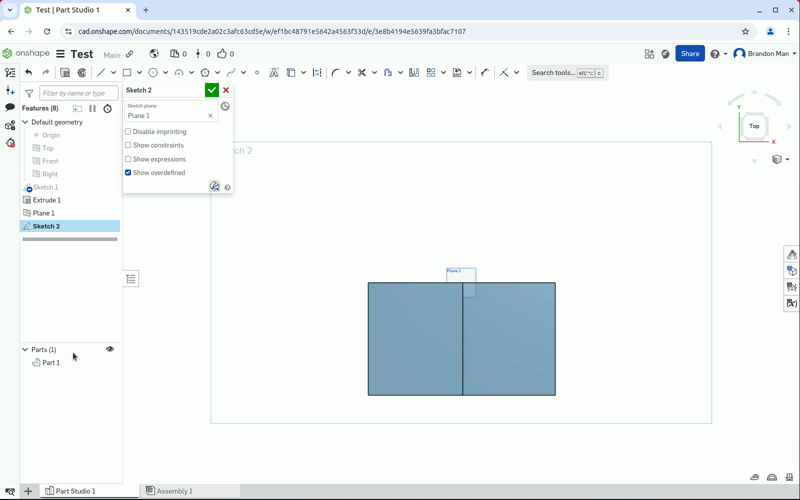
key(y)
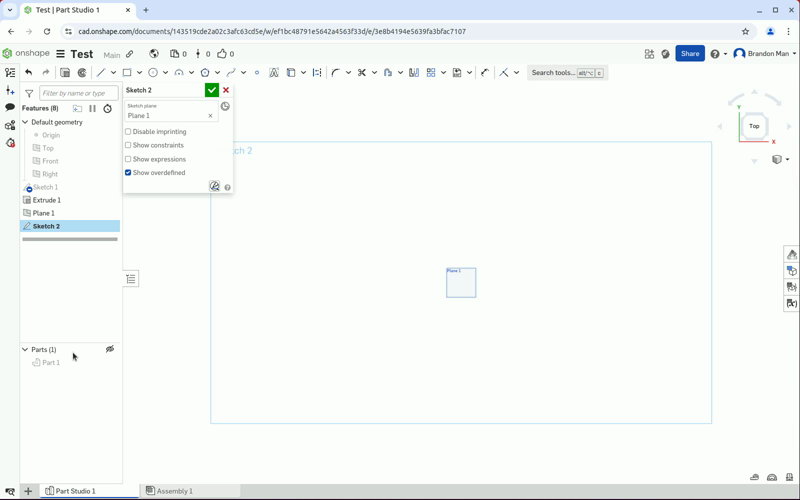
key(c)
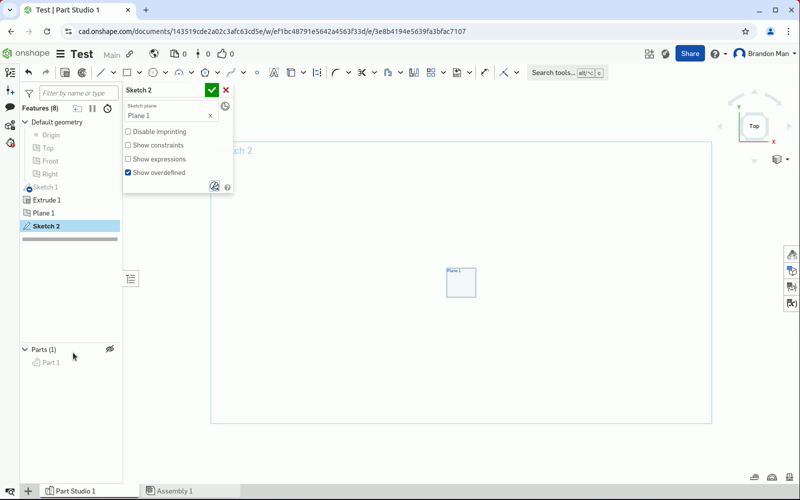
key_down(shift)
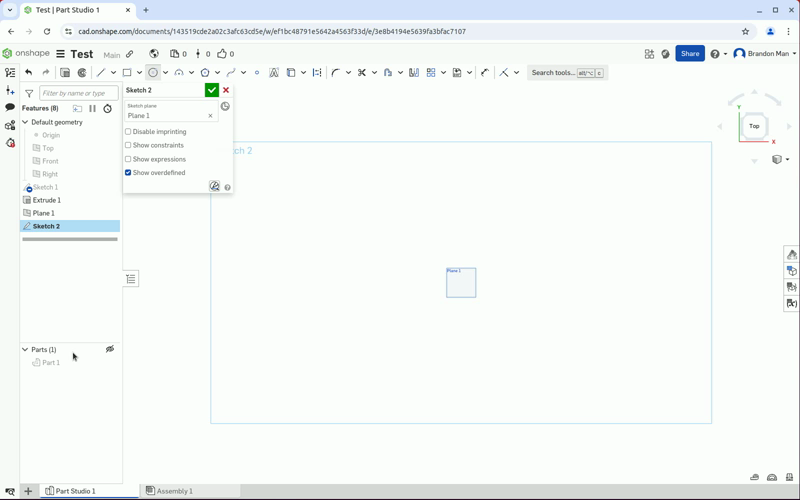
mouse_move(500, 339)
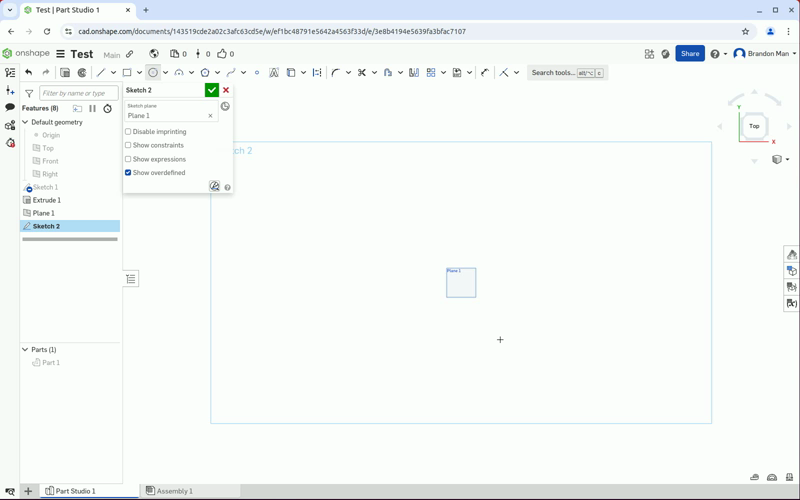
click(500, 339)
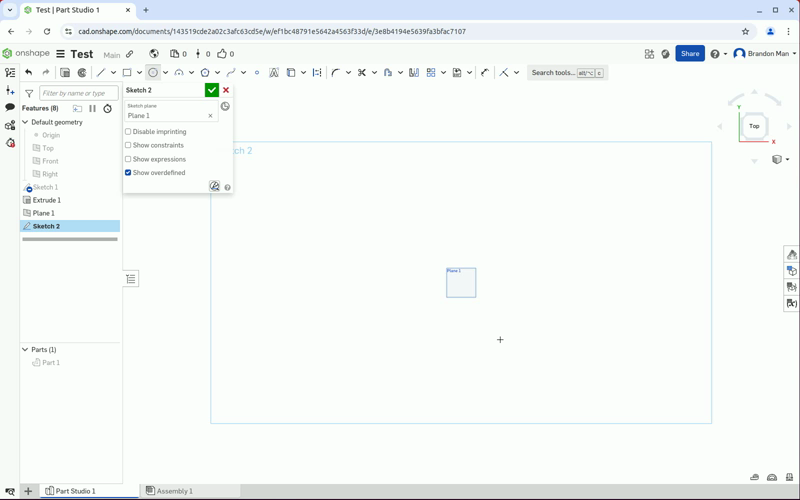
key_up(shift)
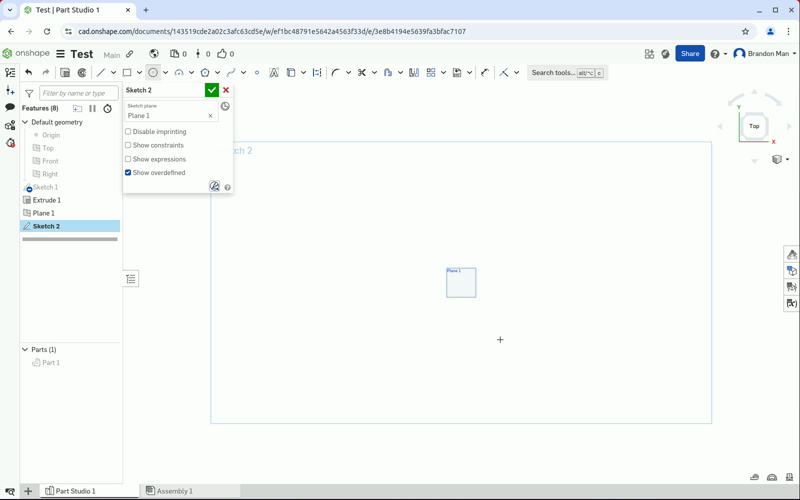
mouse_move(532, 339)
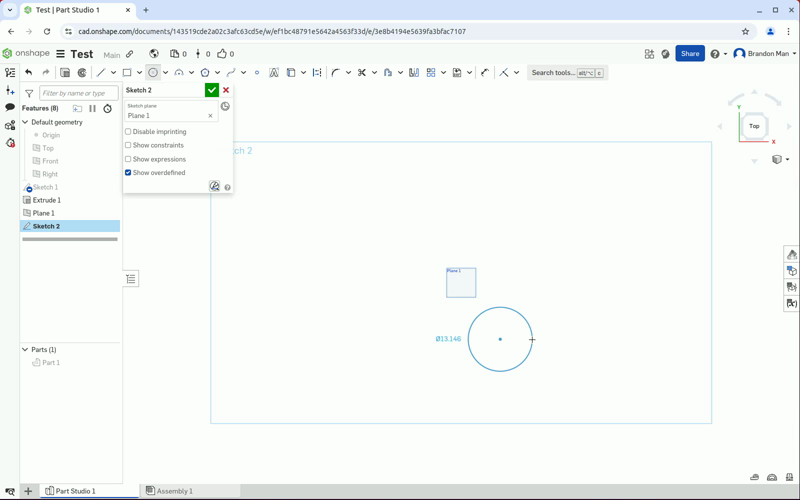
click(532, 339)
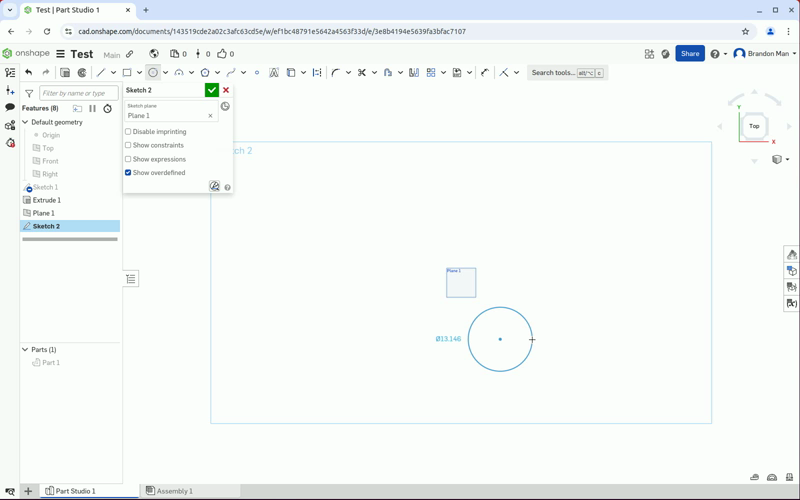
key(esc)
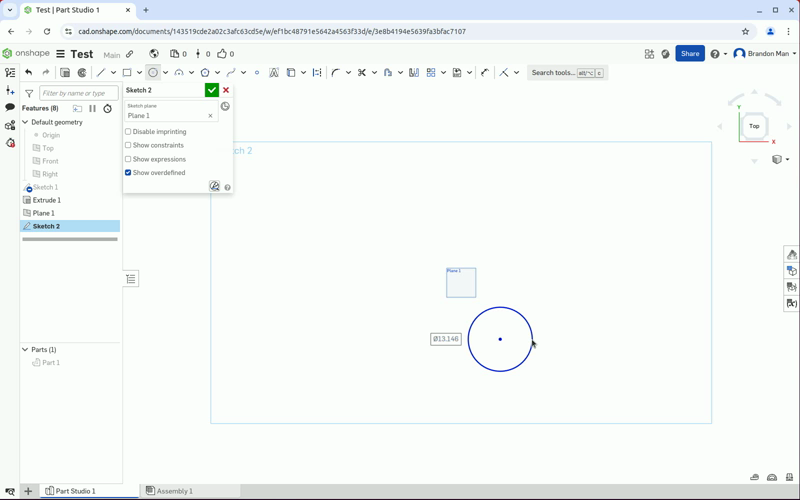
mouse_move(497, 348)
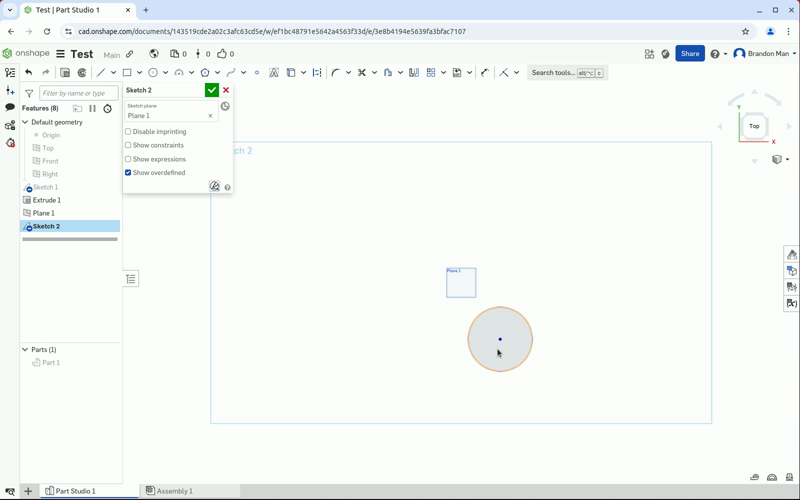
click(497, 348)
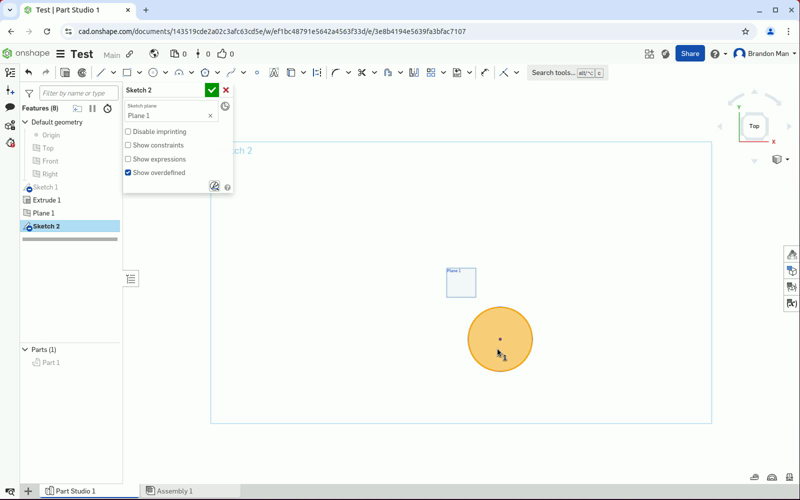
mouse_move(73, 352)
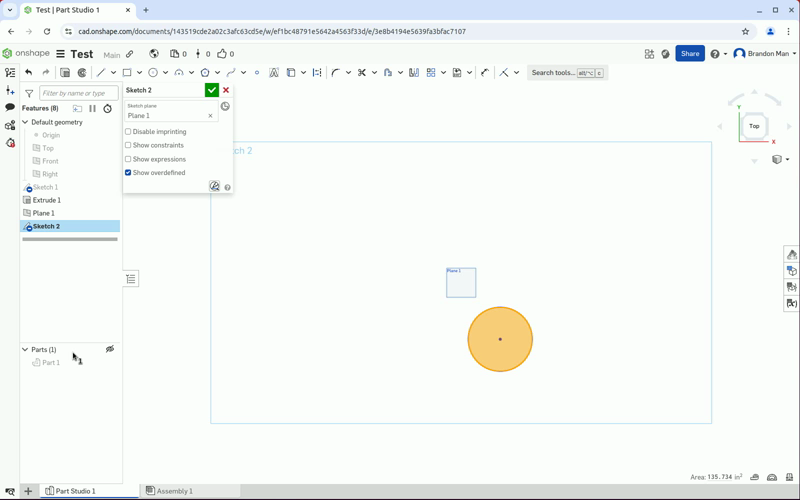
key(shift+y)
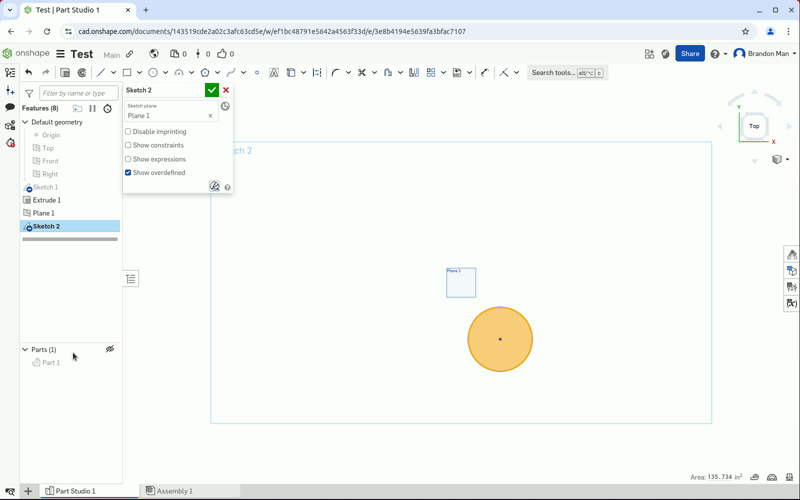
key(shift+e)
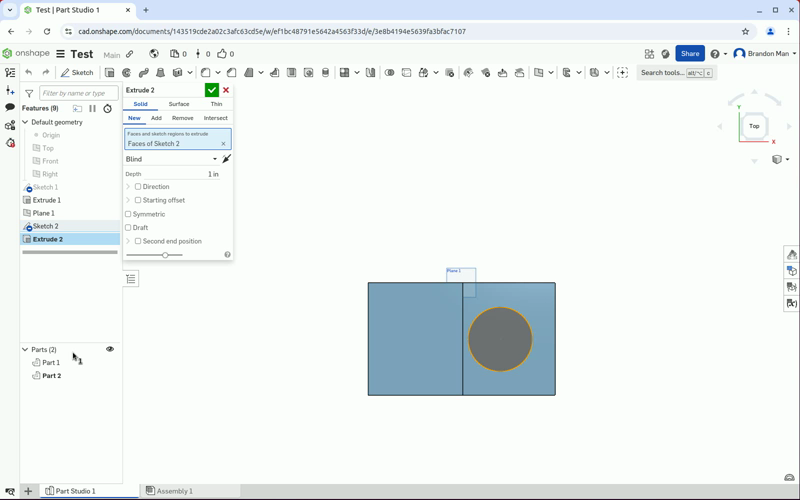
mouse_move(143, 106)
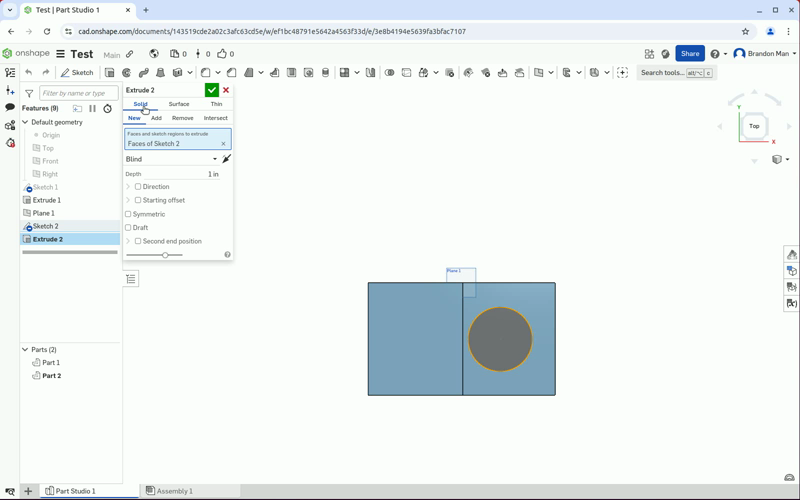
click(143, 106)
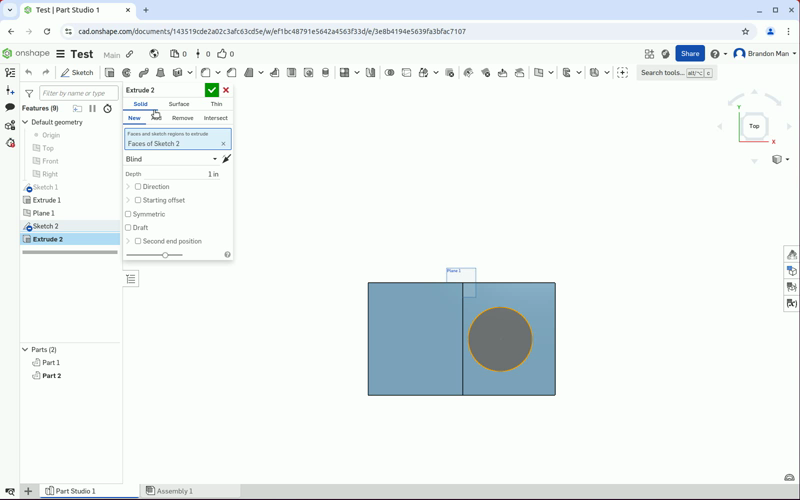
mouse_move(186, 120)
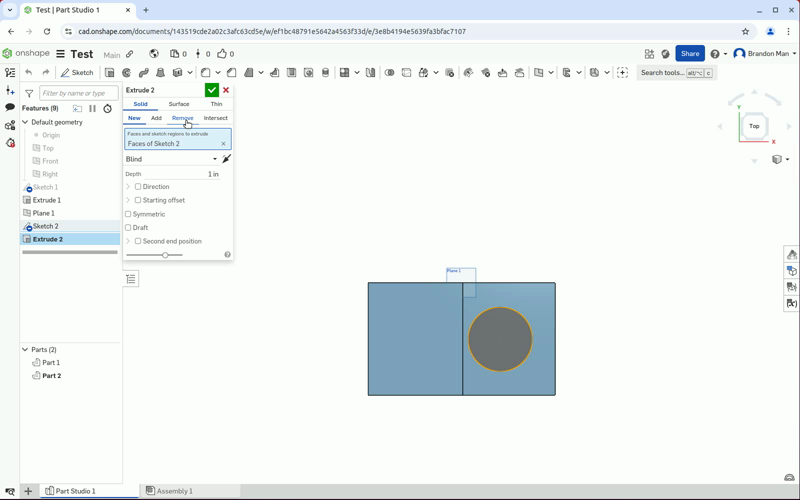
click(186, 120)
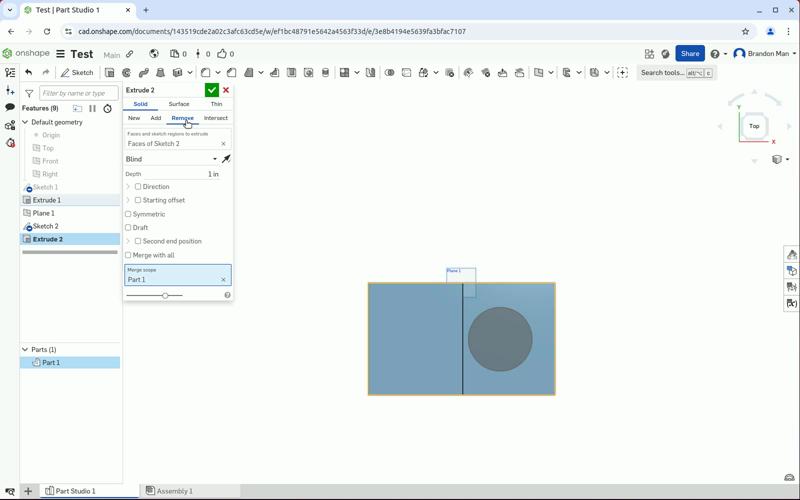
key(tab, 4)
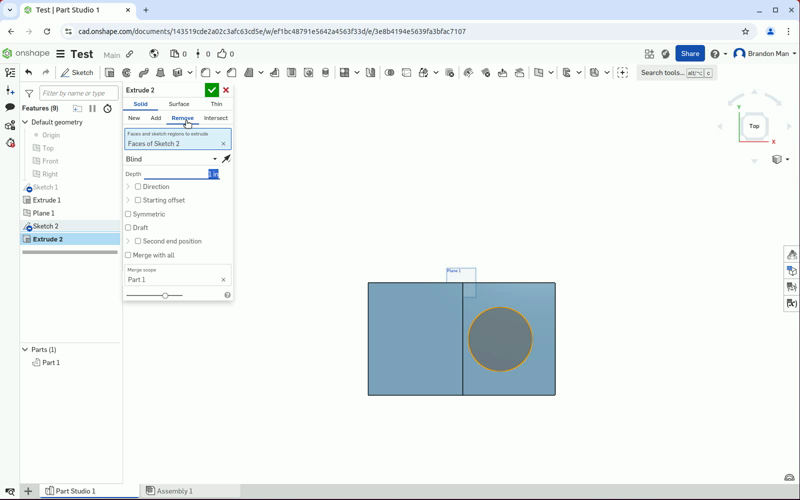
text(15.405)
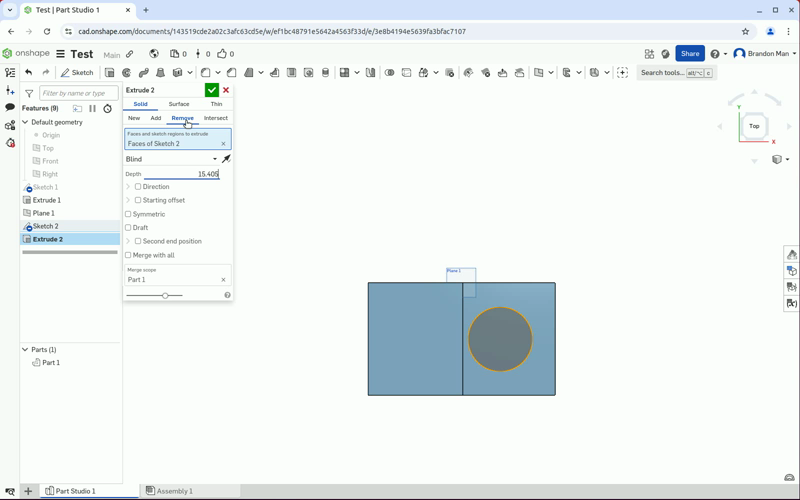
key(tab, 6)
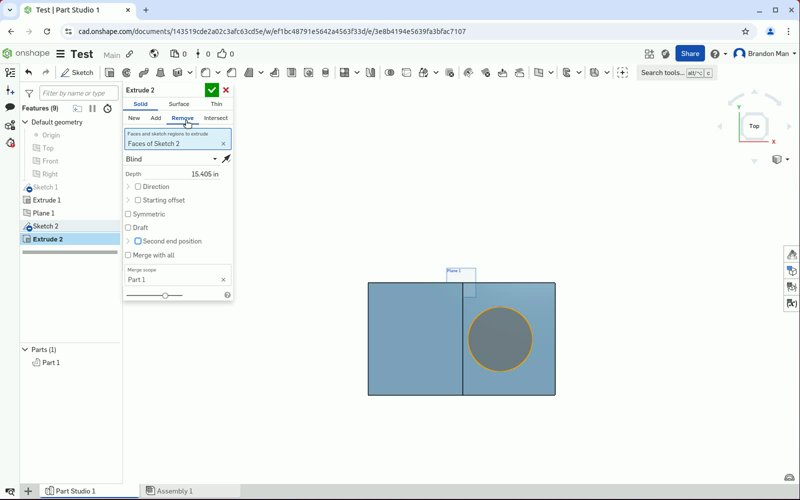
key(space)
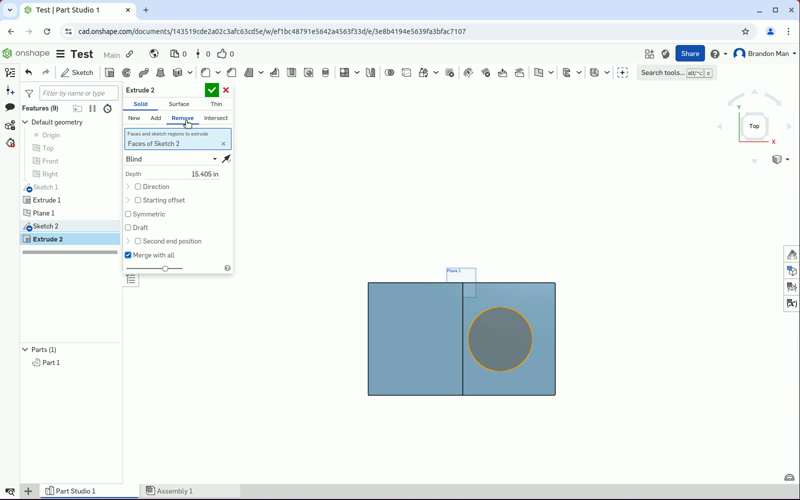
key(enter)
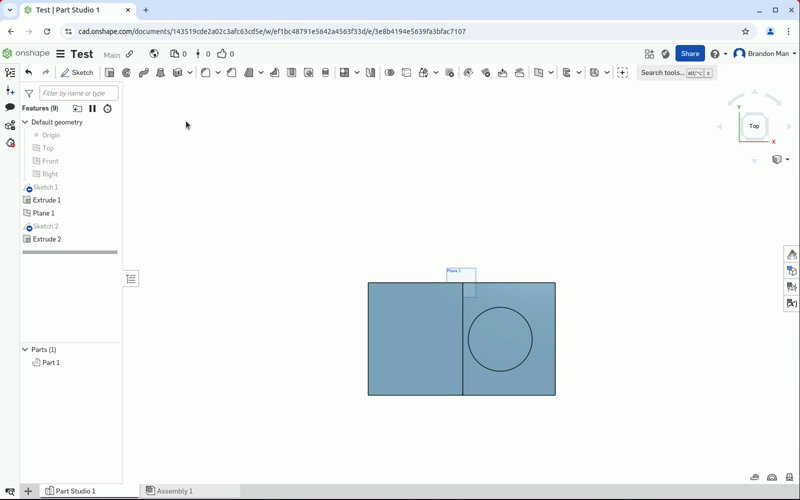
key(shift+h)
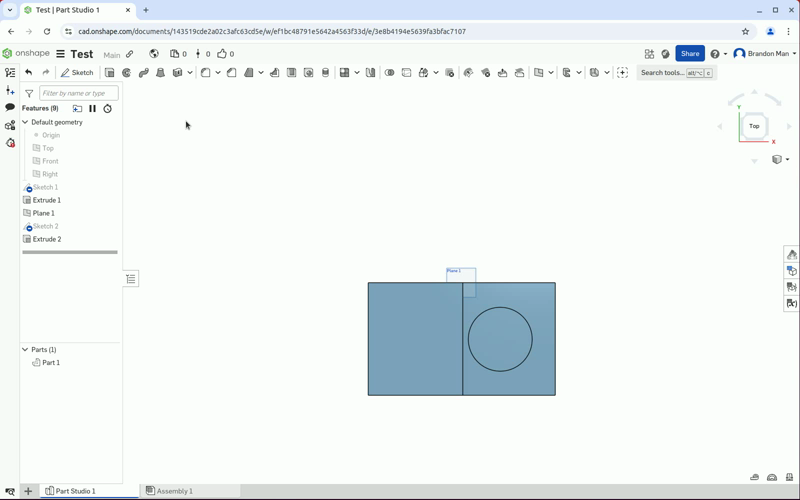
key(shift+h)
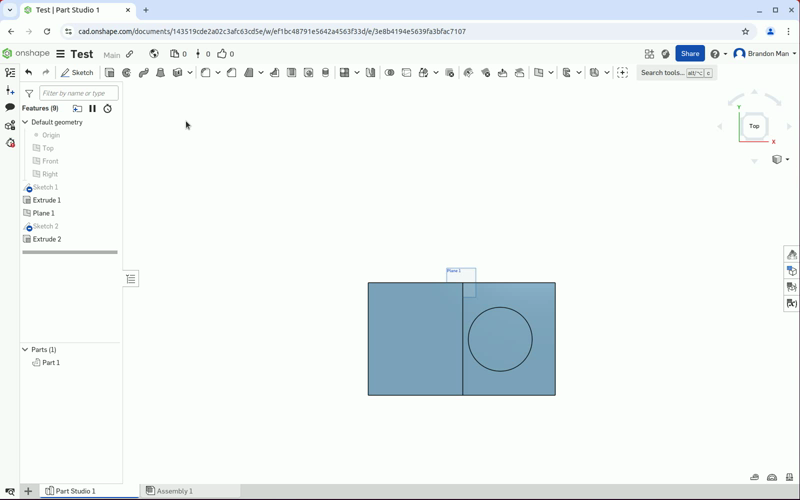
key(shift+7)
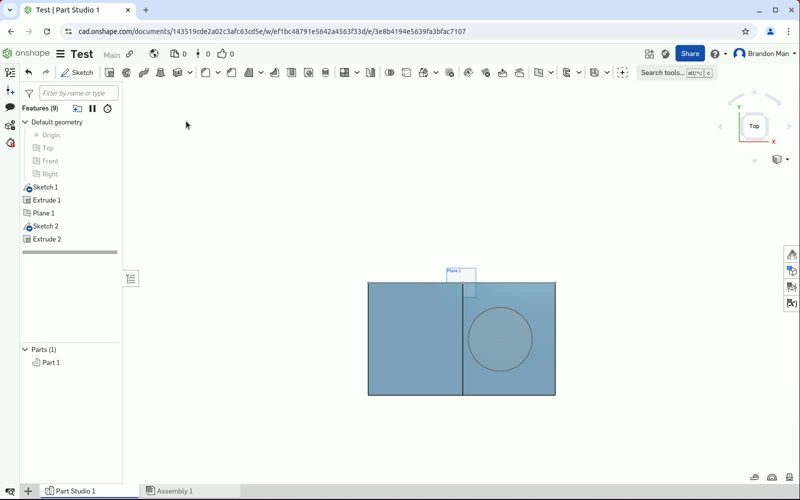
key(up, 3)
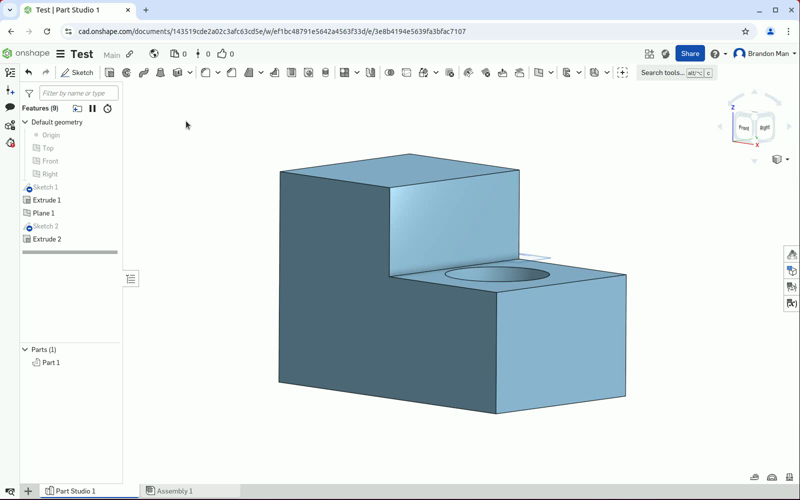
key(left, 3)
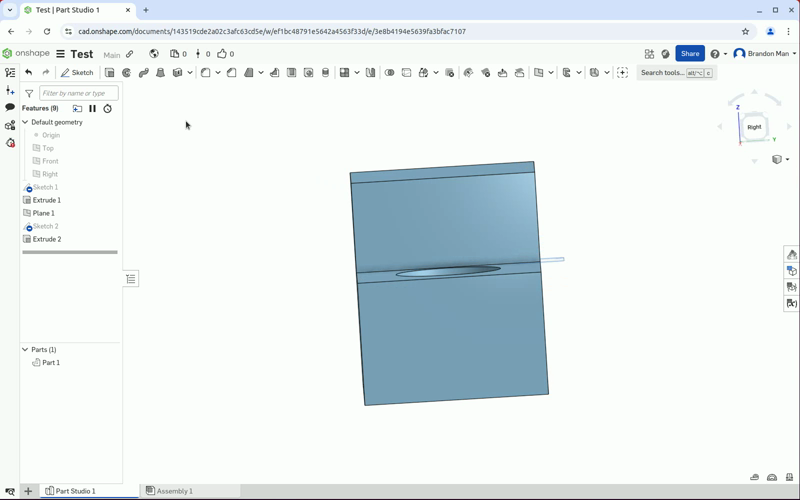
key(right, 3)
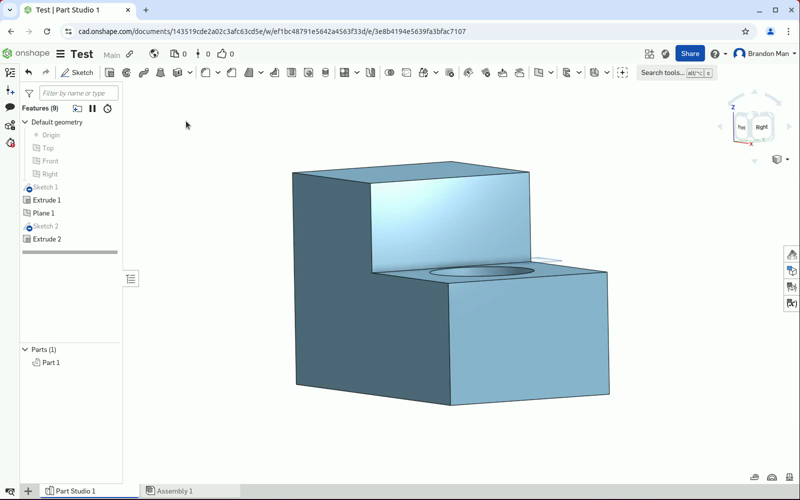
key(down, 3)
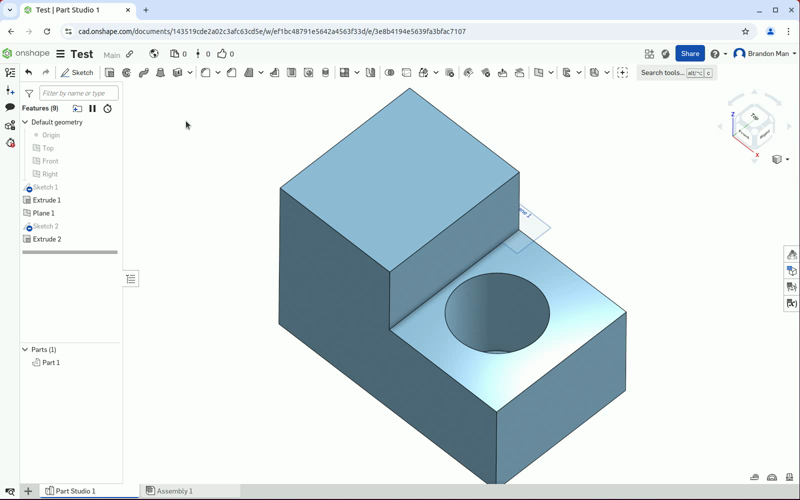
mouse_move(73, 189)
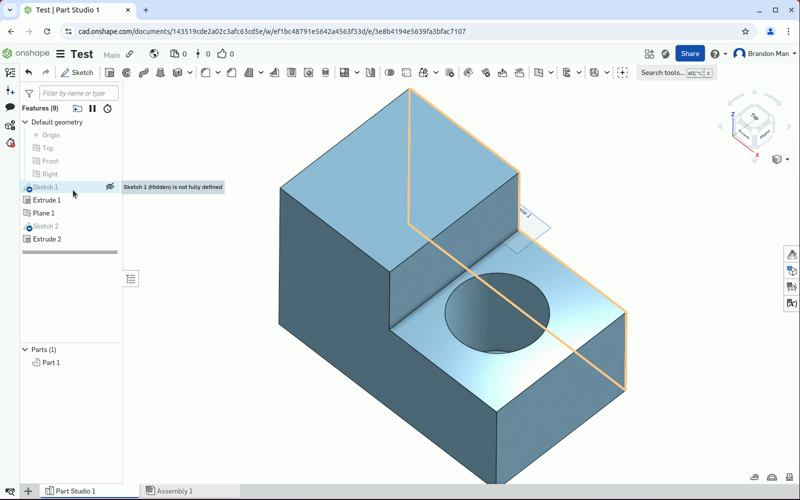
click(73, 189)